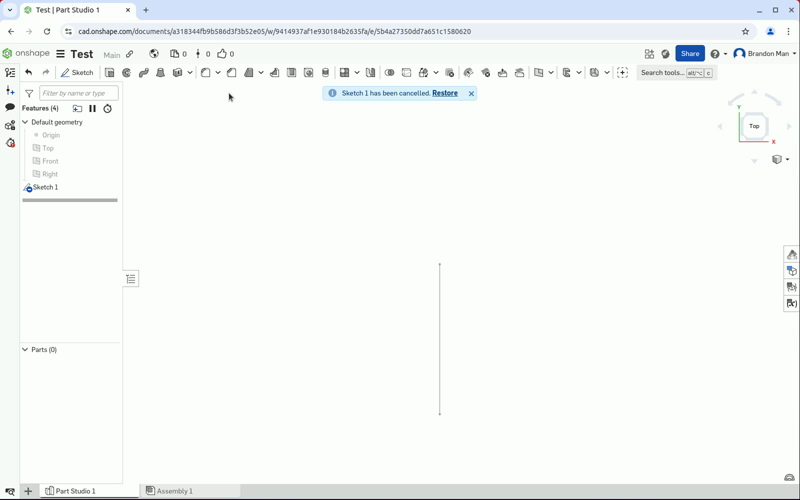
key(shift+h)
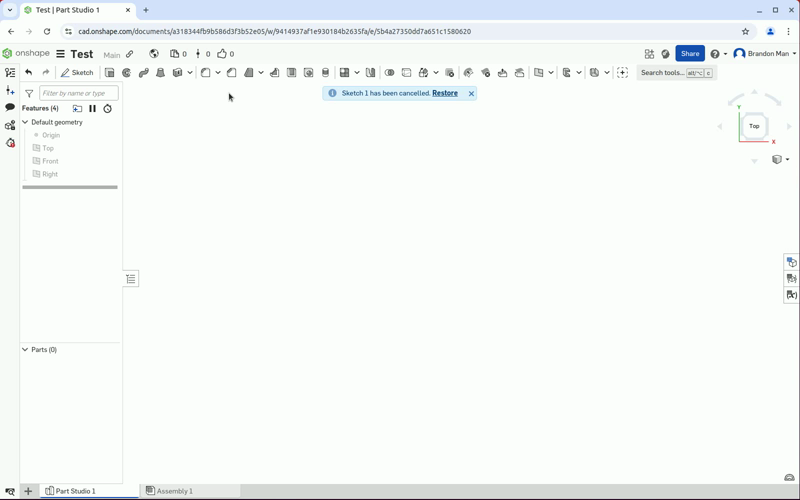
mouse_move(73, 352)
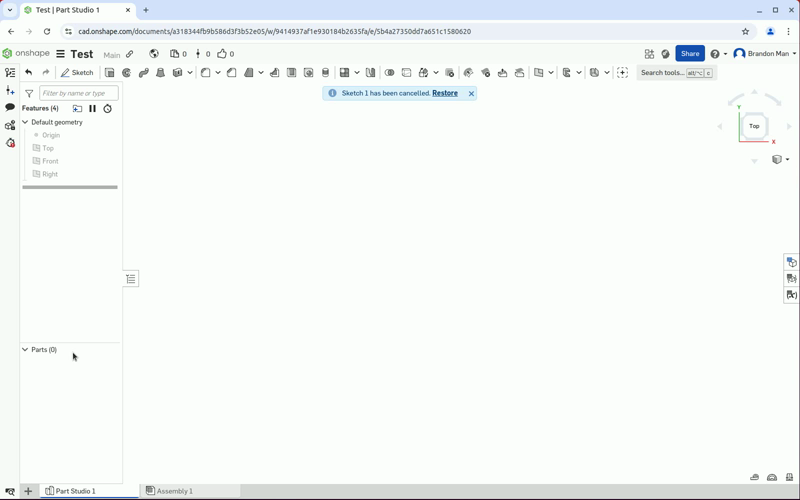
key(y)
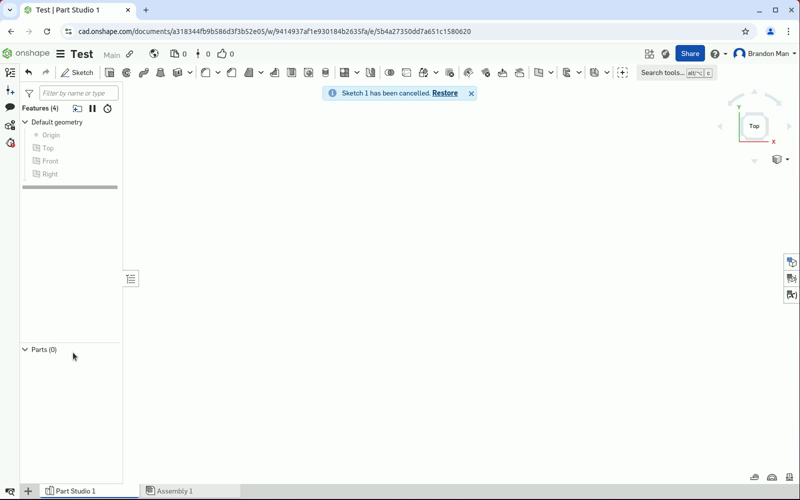
key(shift+p)
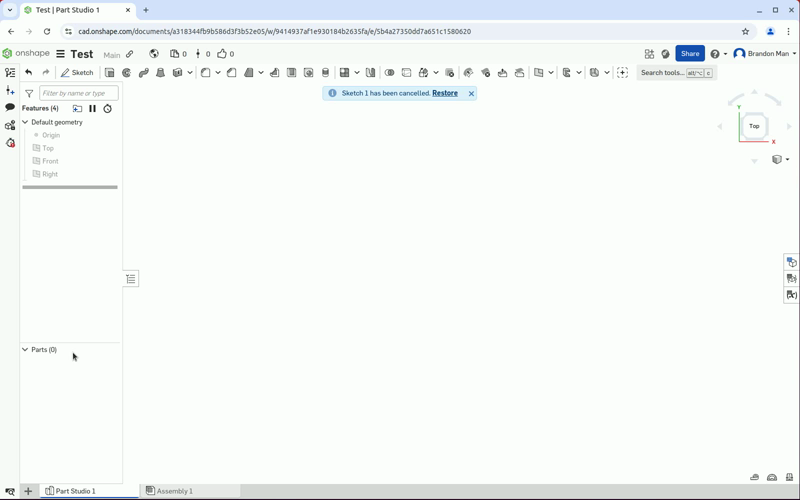
key(space)
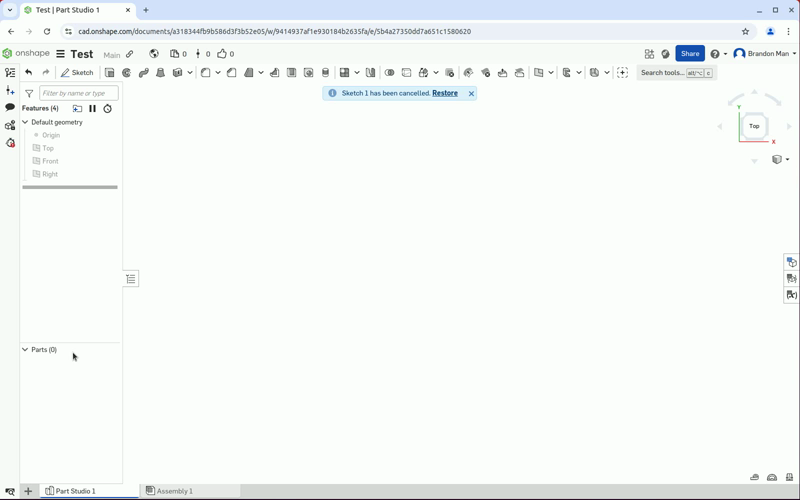
key_down(shift)
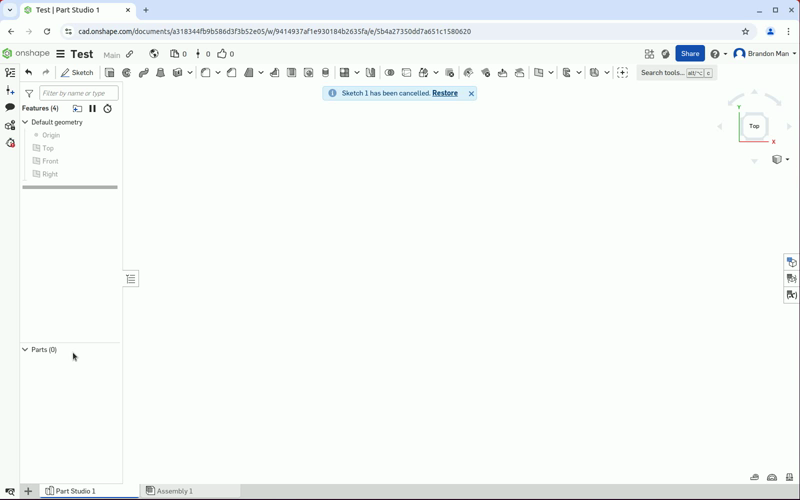
key(up)
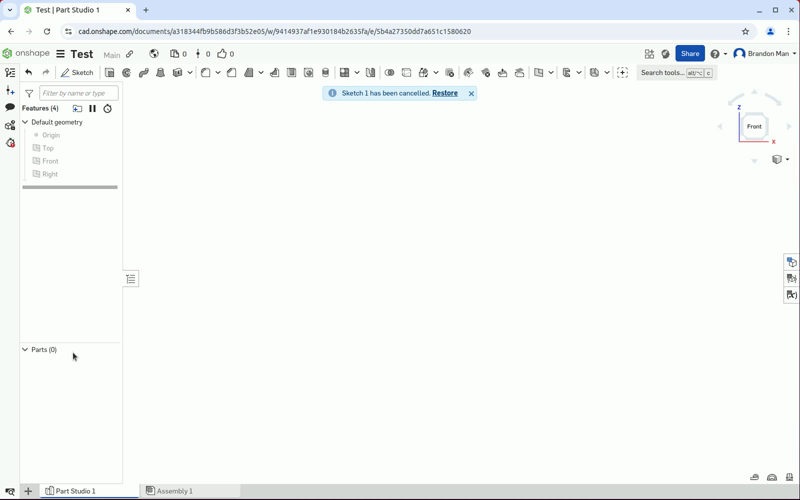
key_up(shift)
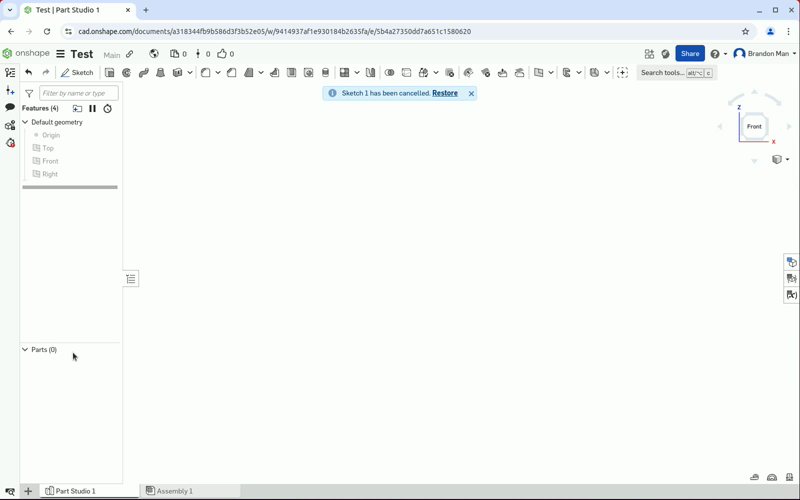
mouse_move(73, 352)
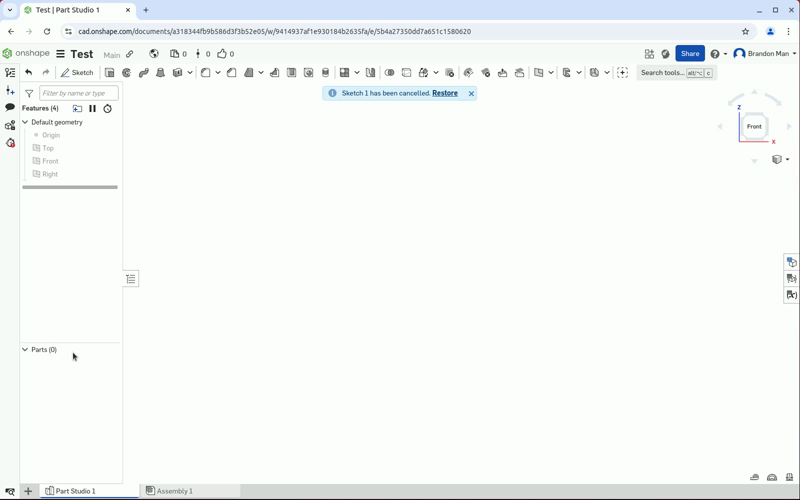
key(shift+y)
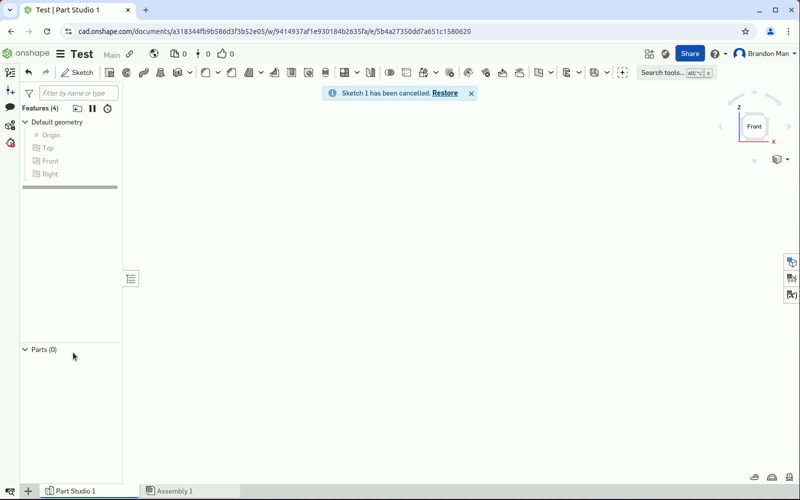
key(shift+s)
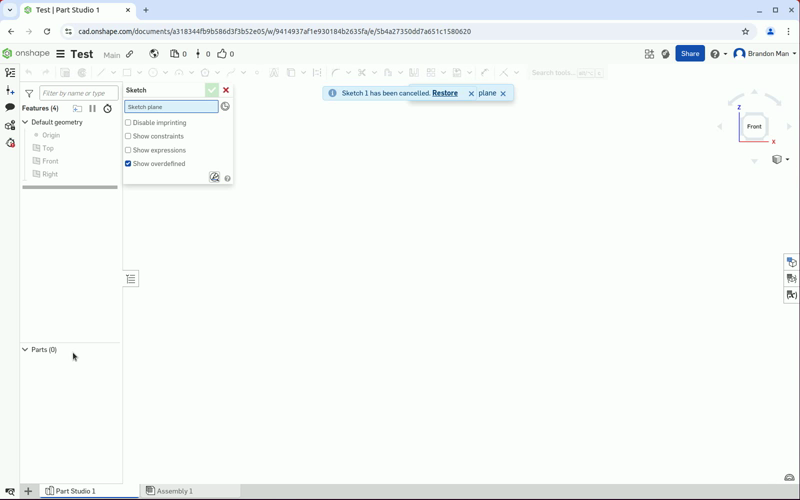
mouse_move(73, 163)
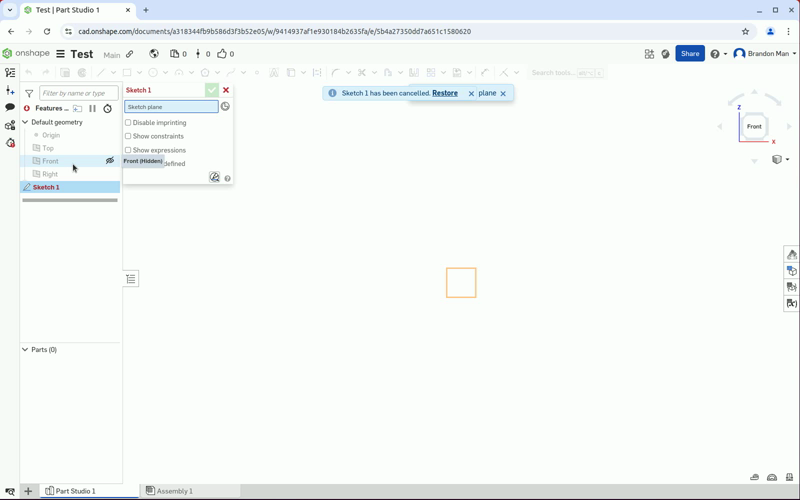
click(73, 163)
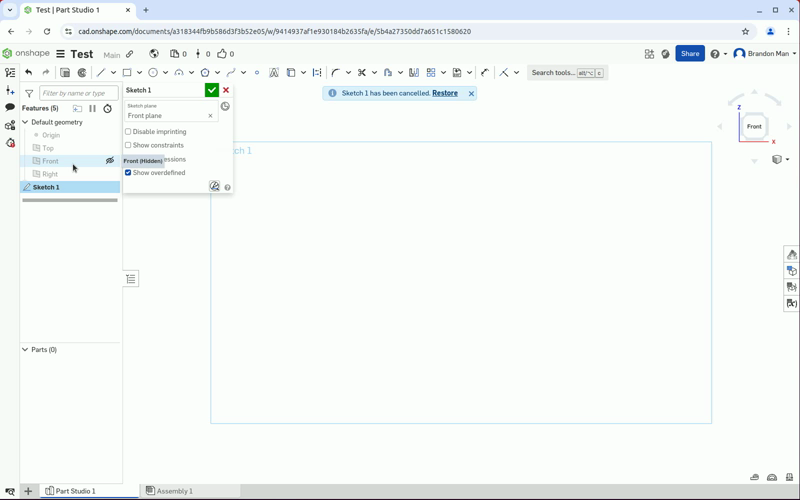
mouse_move(73, 352)
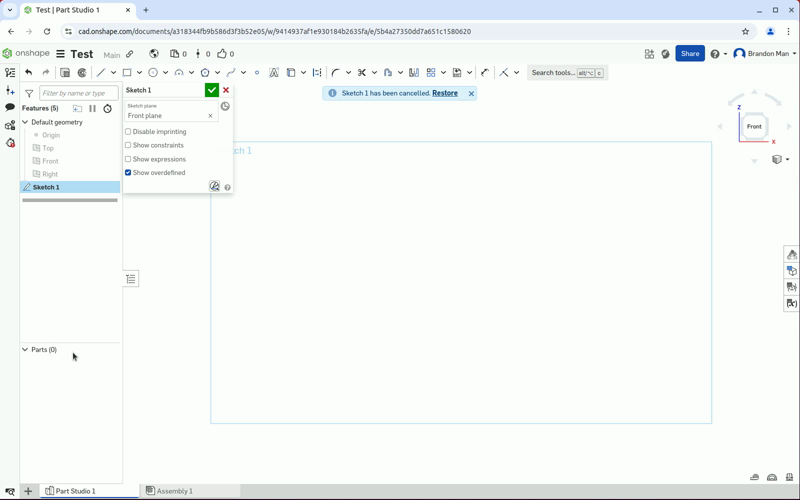
key(y)
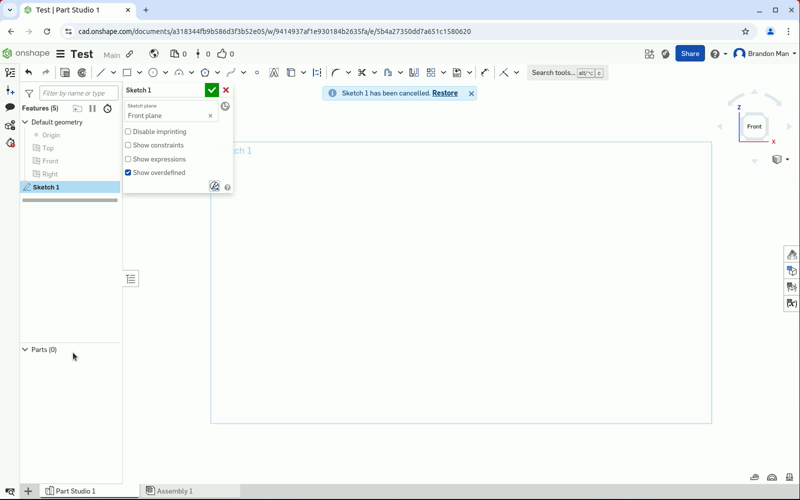
key(l)
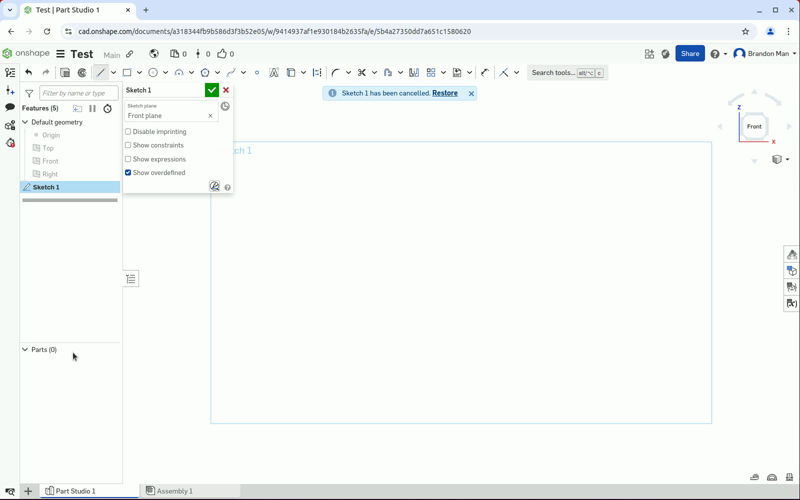
key_down(shift)
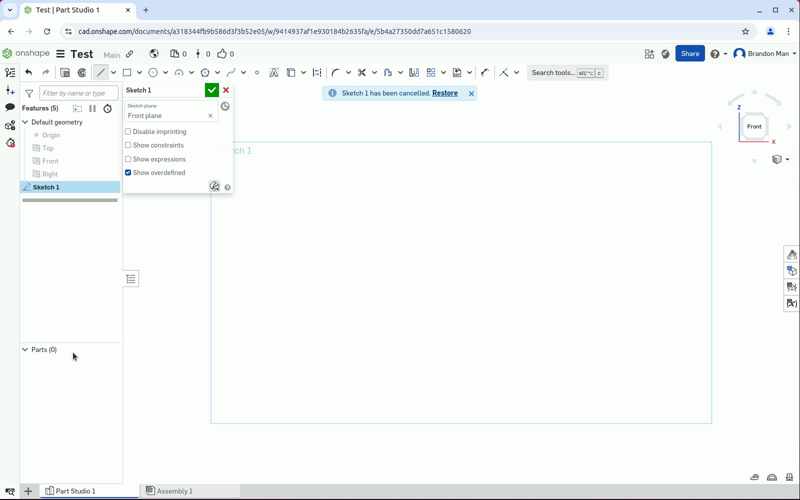
mouse_move(364, 372)
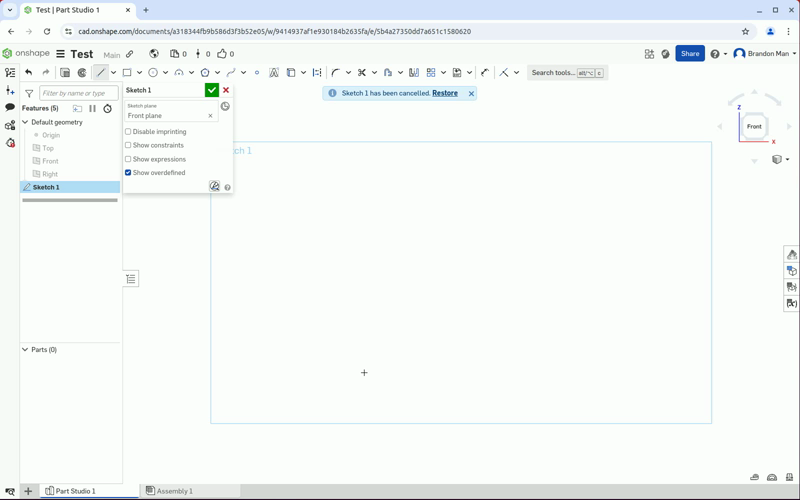
click(364, 372)
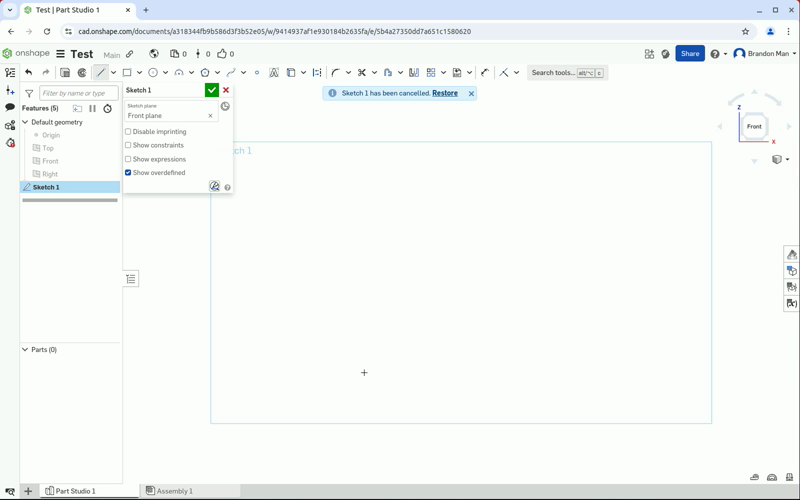
key_up(shift)
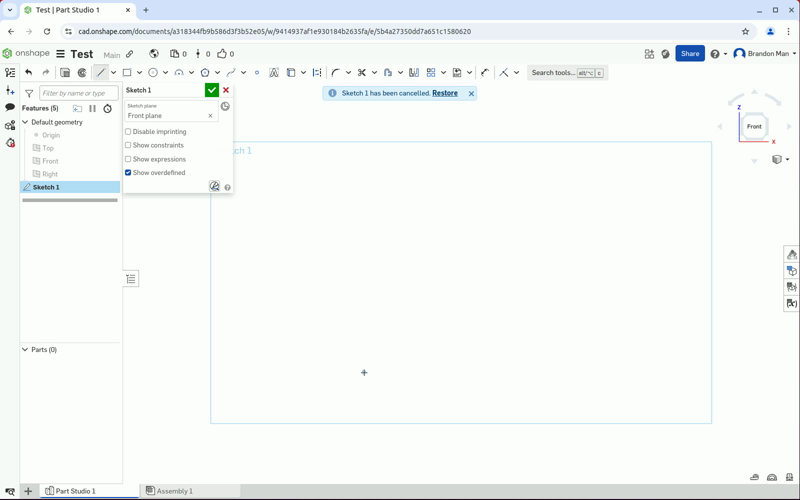
key_down(shift)
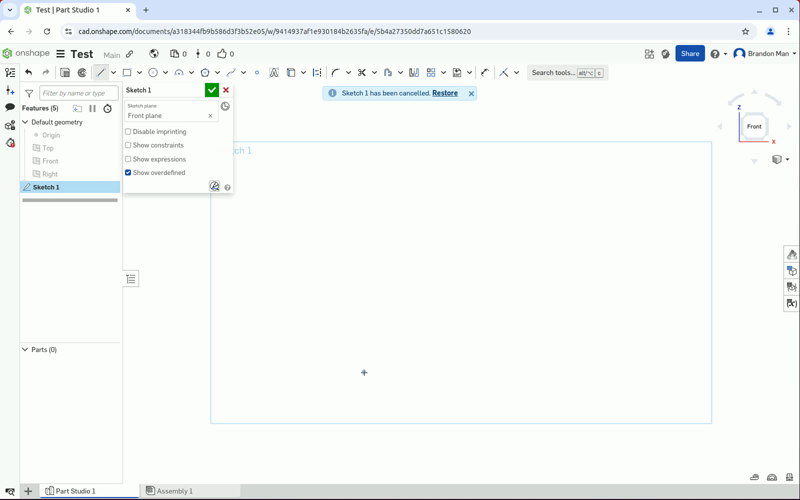
mouse_move(555, 372)
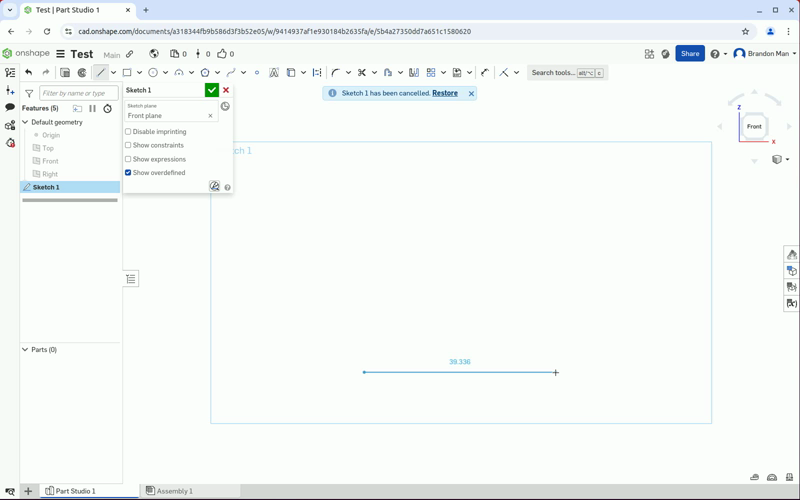
click(555, 372)
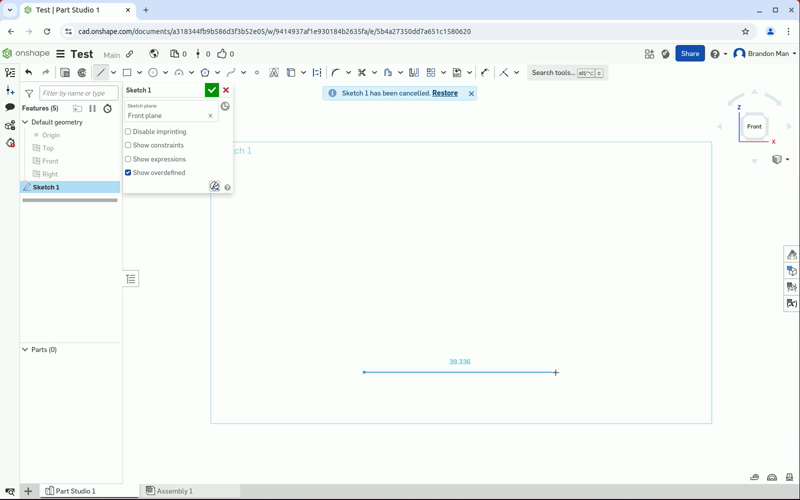
key_up(shift)
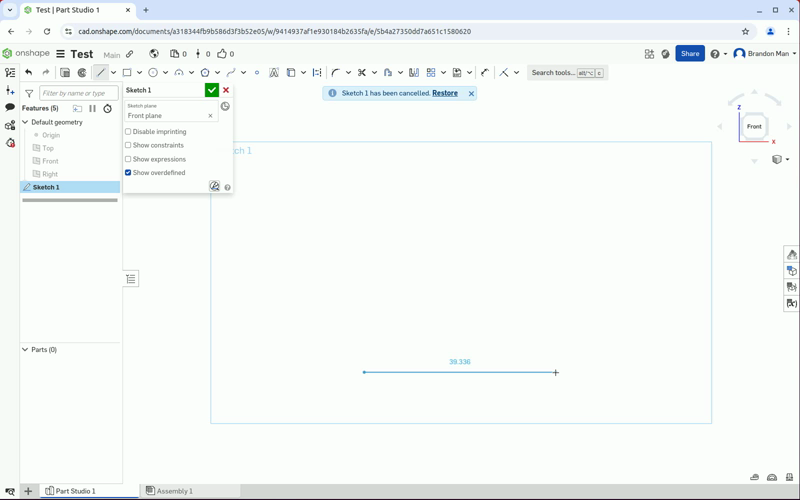
key_down(shift)
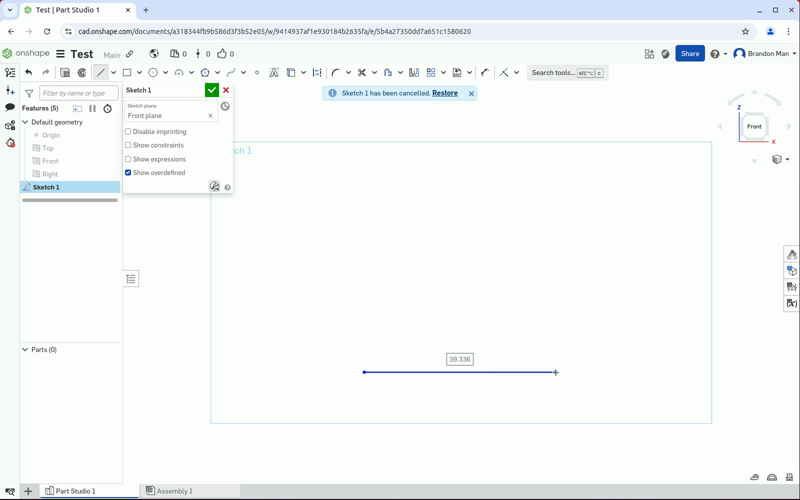
mouse_move(555, 192)
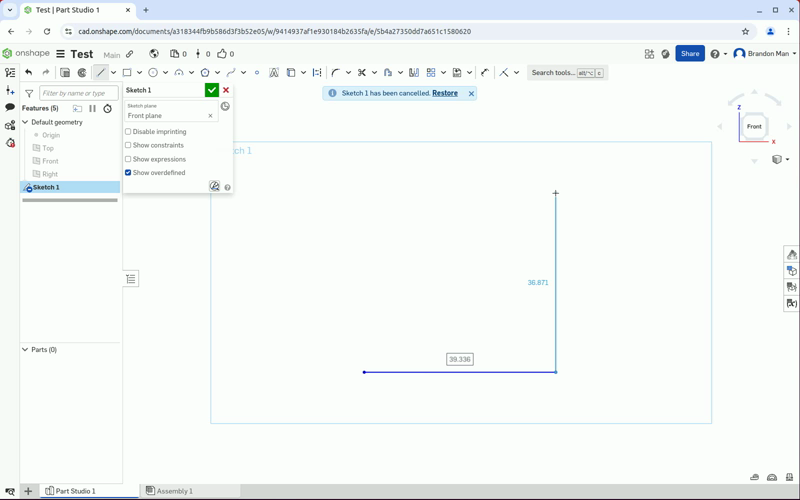
click(555, 192)
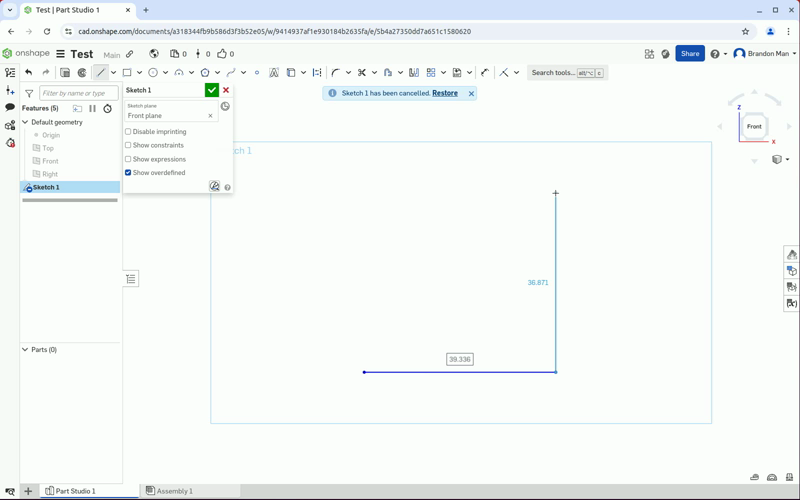
key_up(shift)
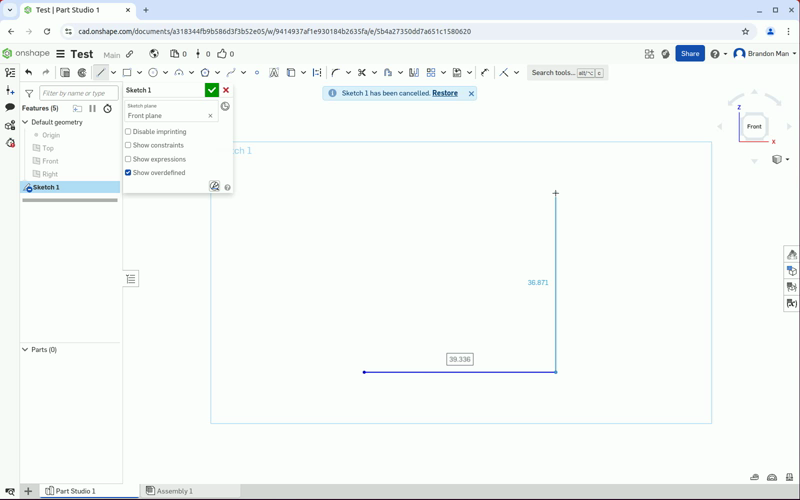
key_down(shift)
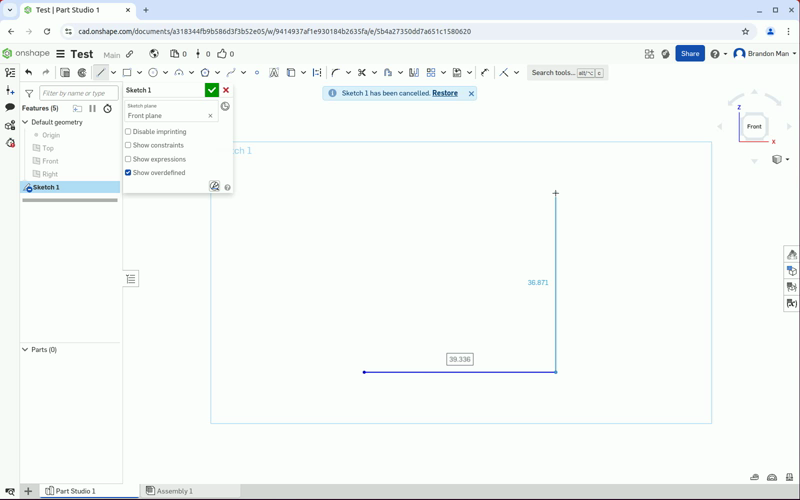
mouse_move(364, 192)
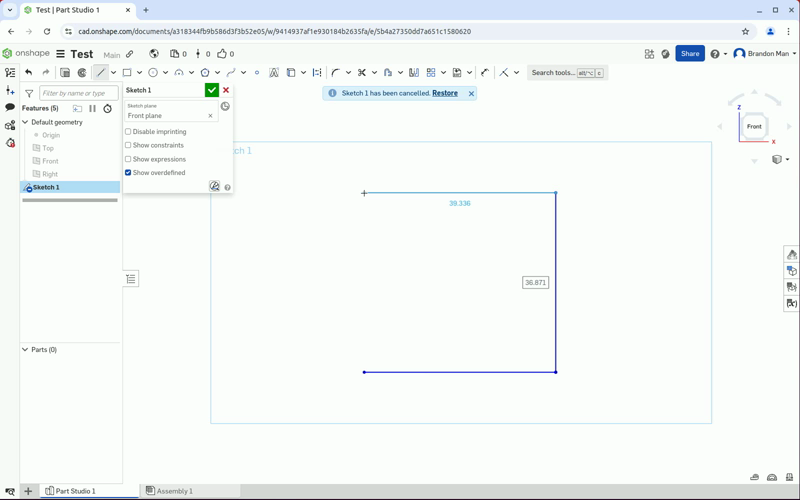
click(364, 192)
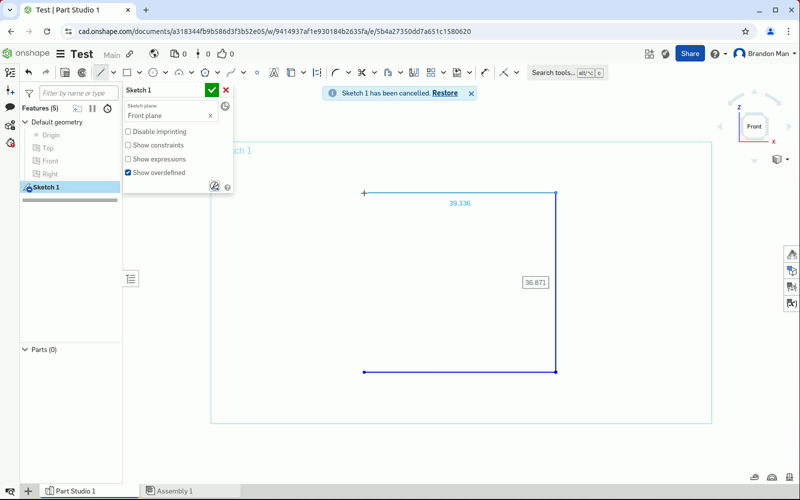
key_up(shift)
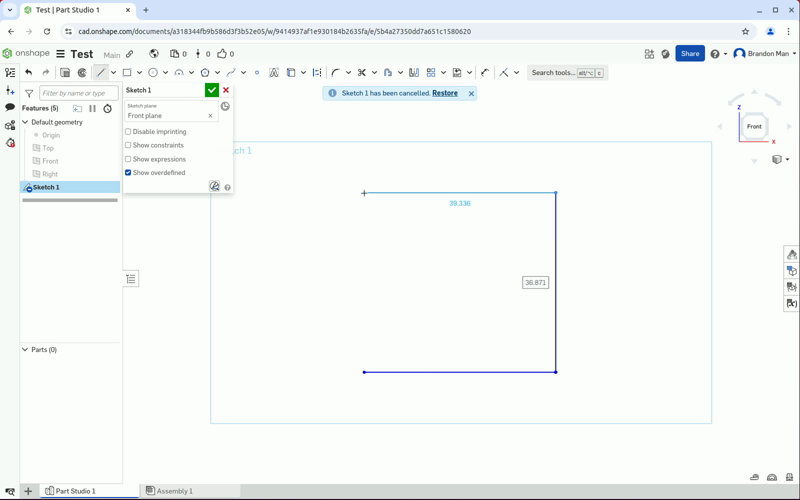
key_down(shift)
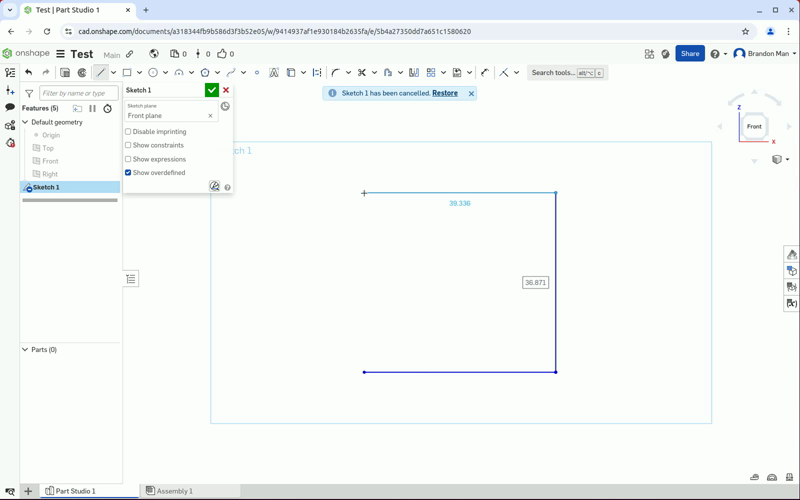
mouse_move(364, 372)
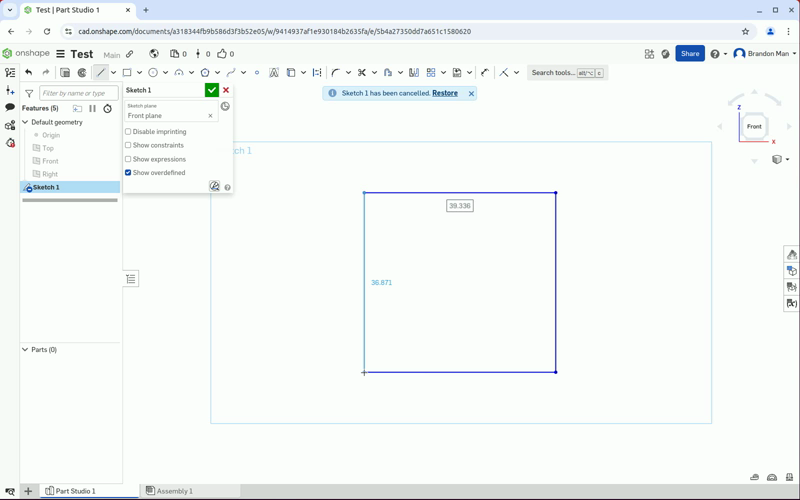
key_up(shift)
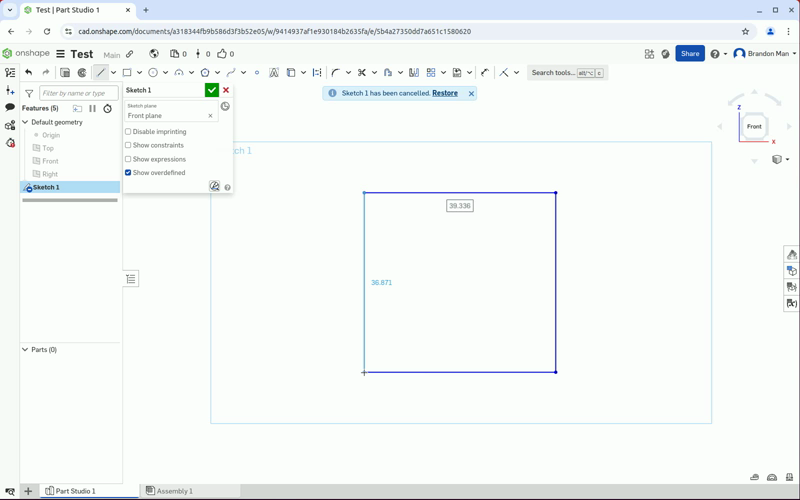
click(364, 372)
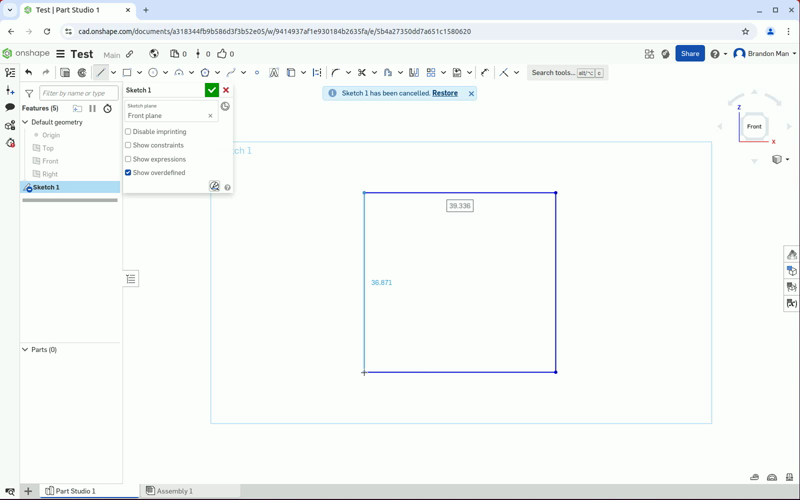
key(esc)
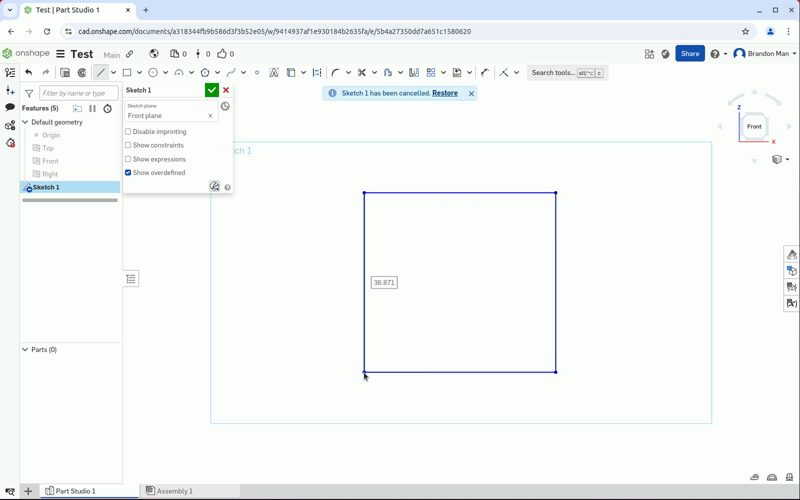
key(c)
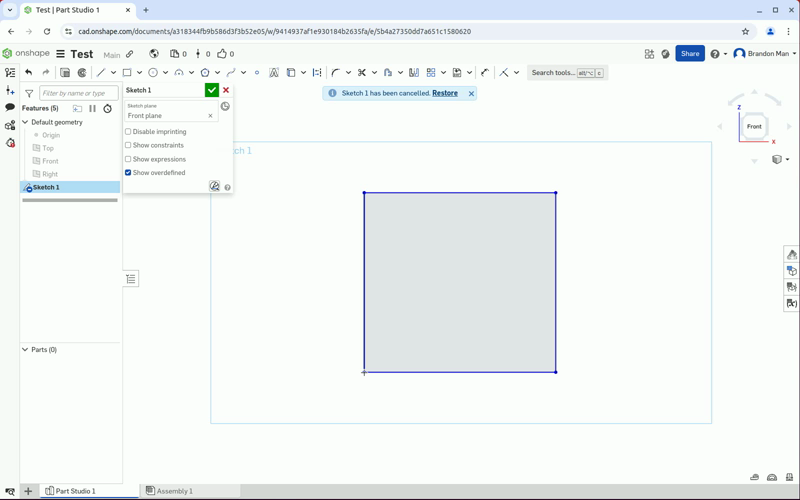
key_down(shift)
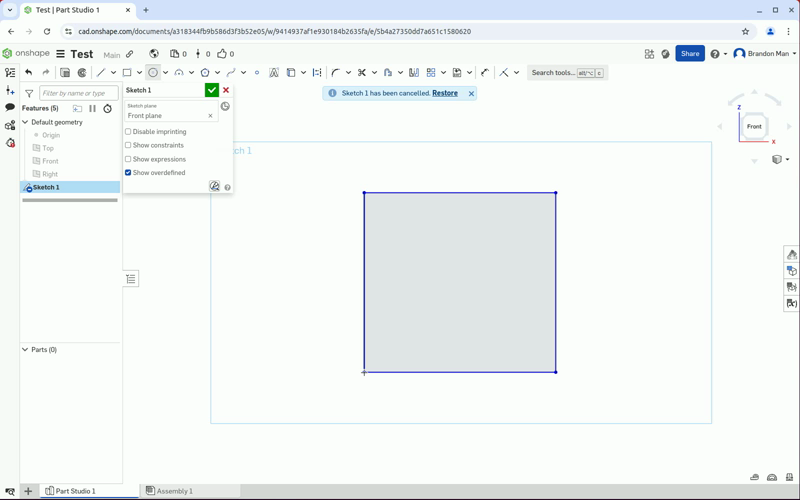
mouse_move(461, 283)
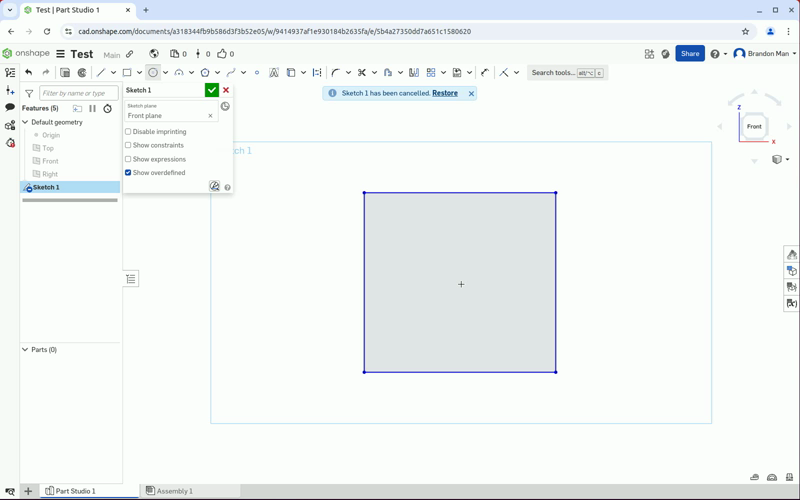
click(461, 283)
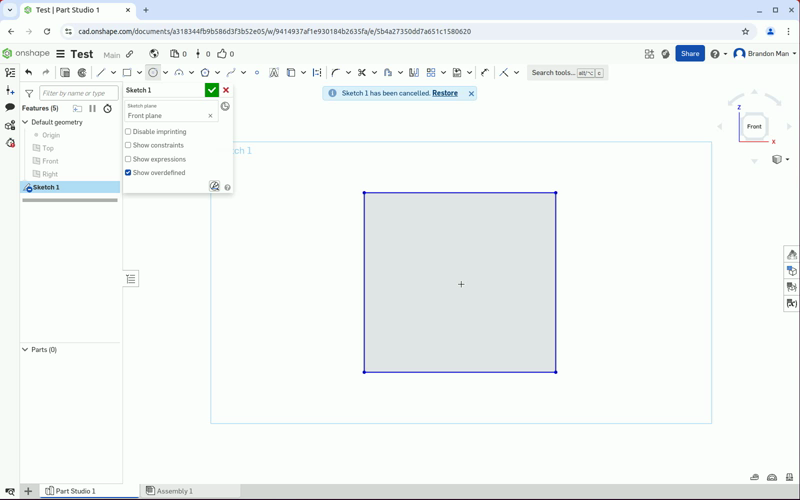
key_up(shift)
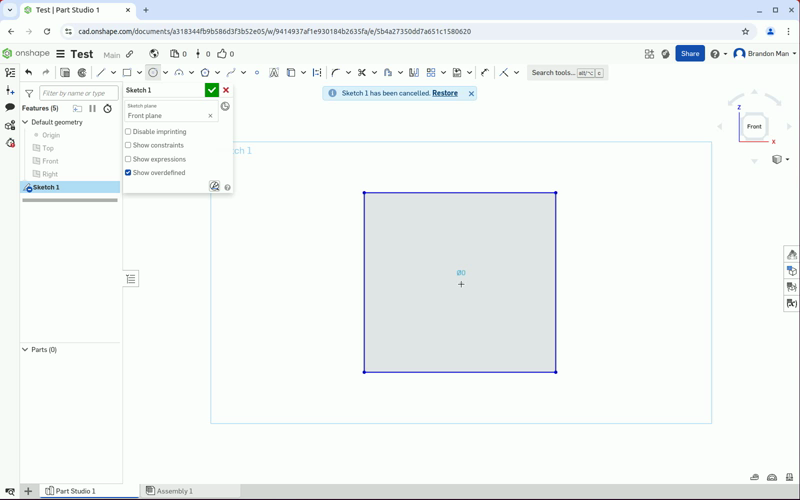
mouse_move(528, 283)
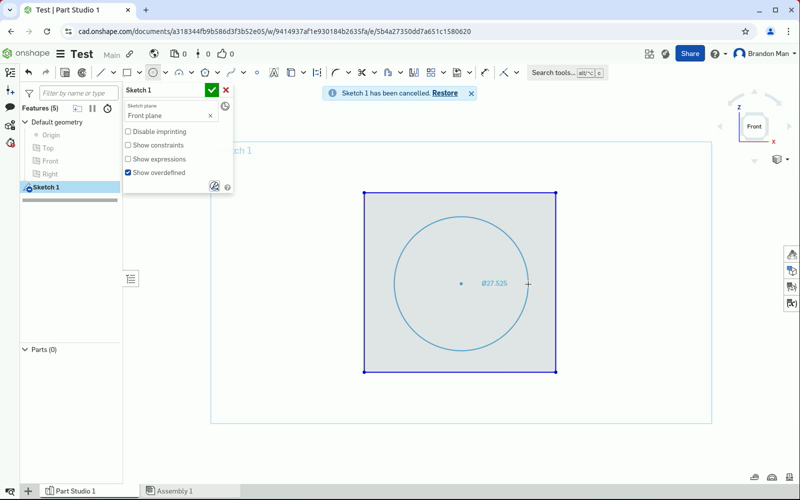
click(528, 283)
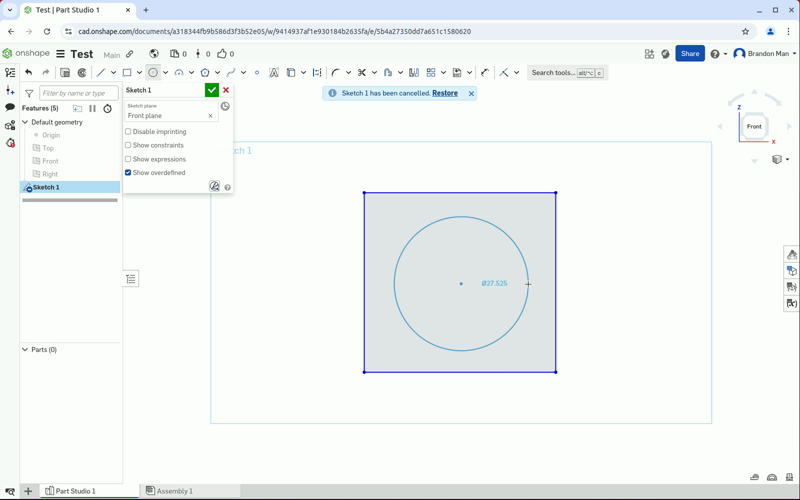
key(esc)
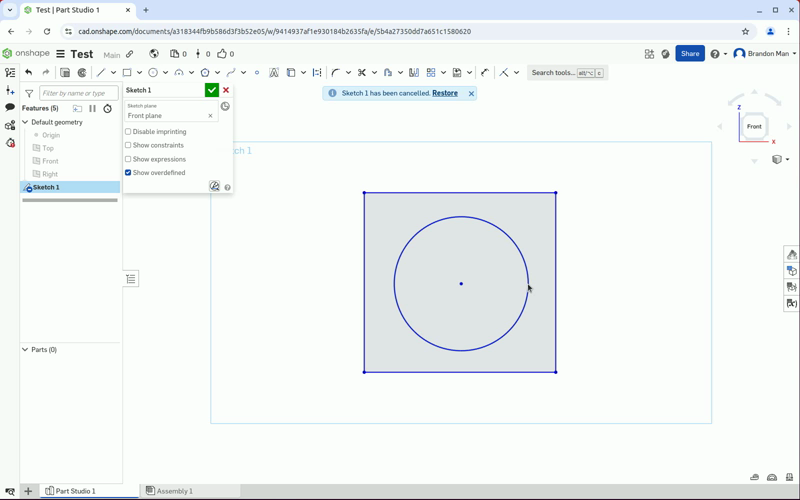
mouse_move(401, 225)
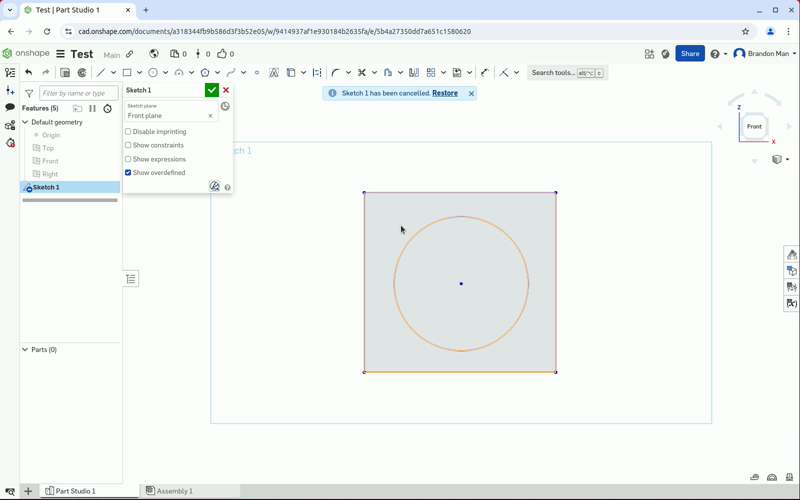
click(401, 225)
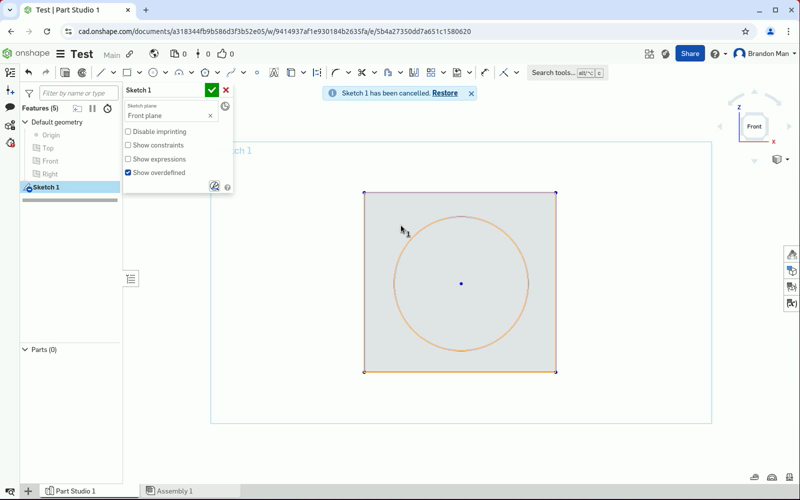
mouse_move(73, 352)
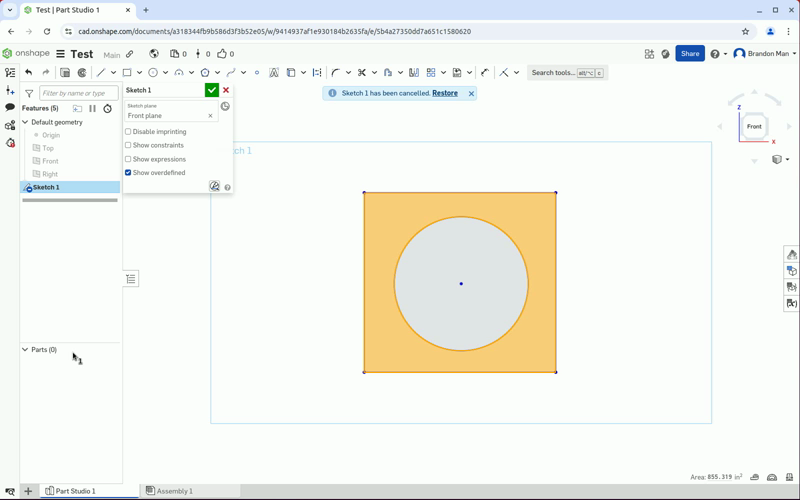
key(shift+y)
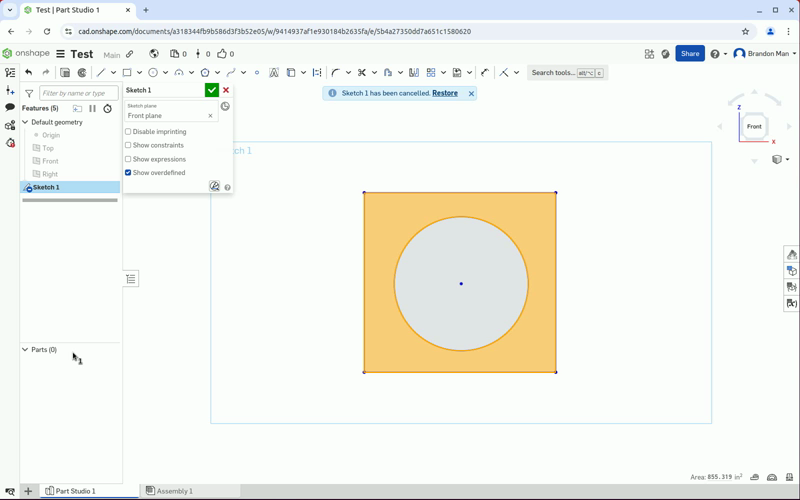
key(shift+e)
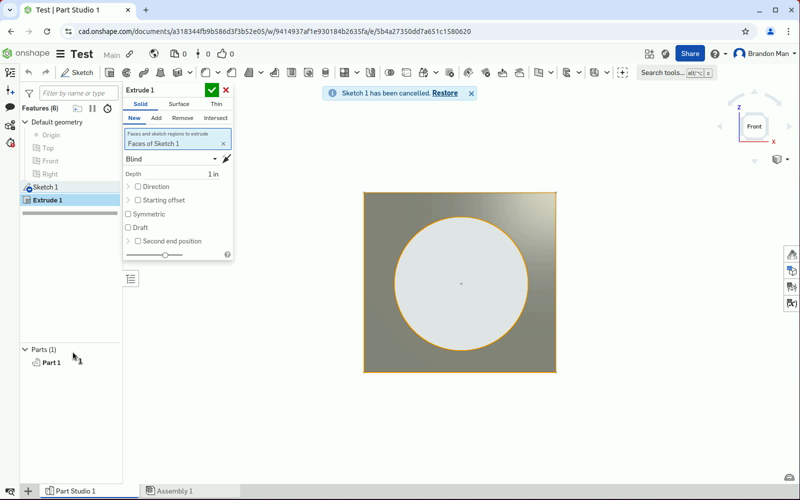
mouse_move(143, 106)
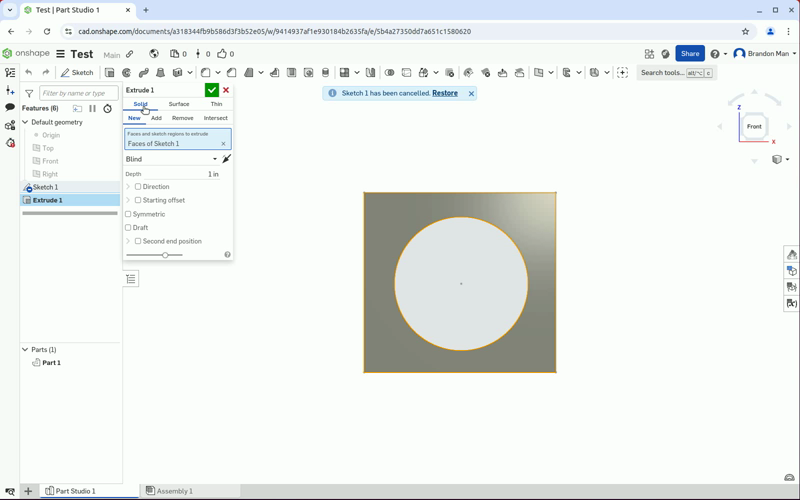
click(143, 106)
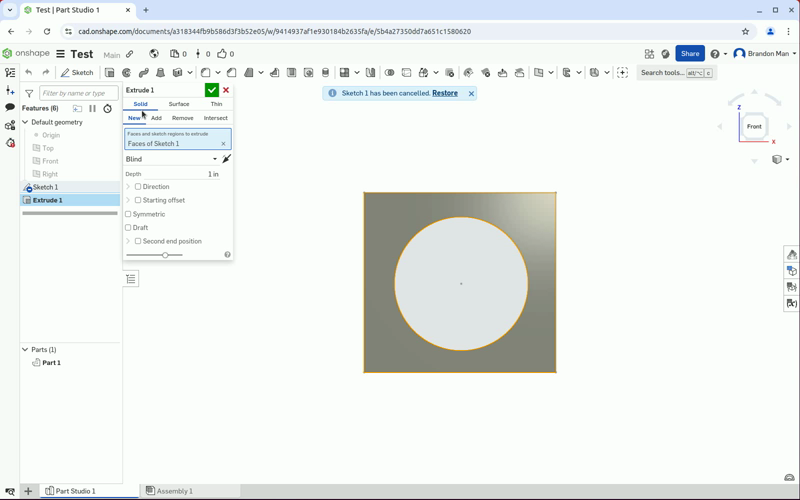
mouse_move(137, 120)
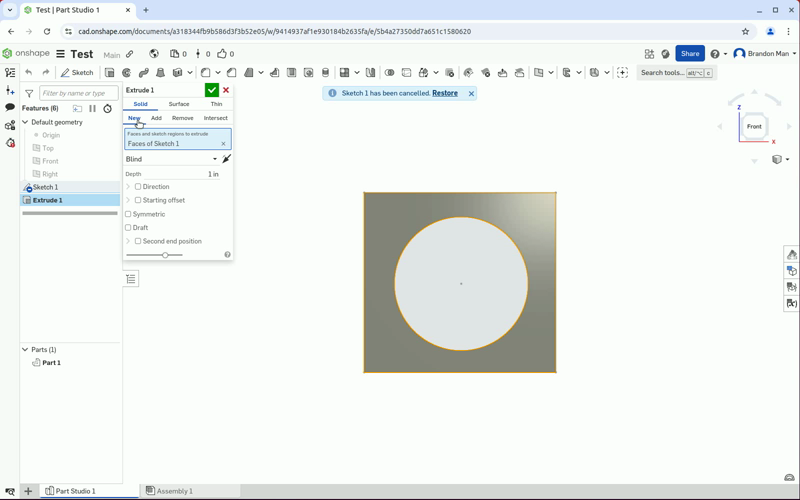
click(137, 120)
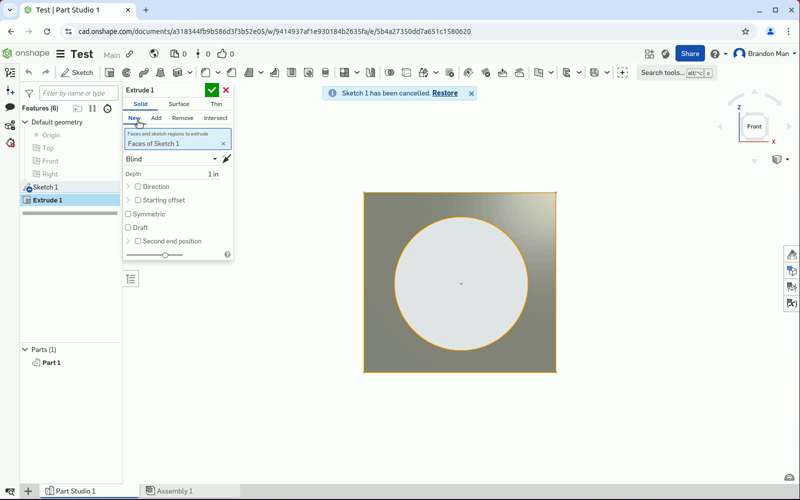
key(tab, 4)
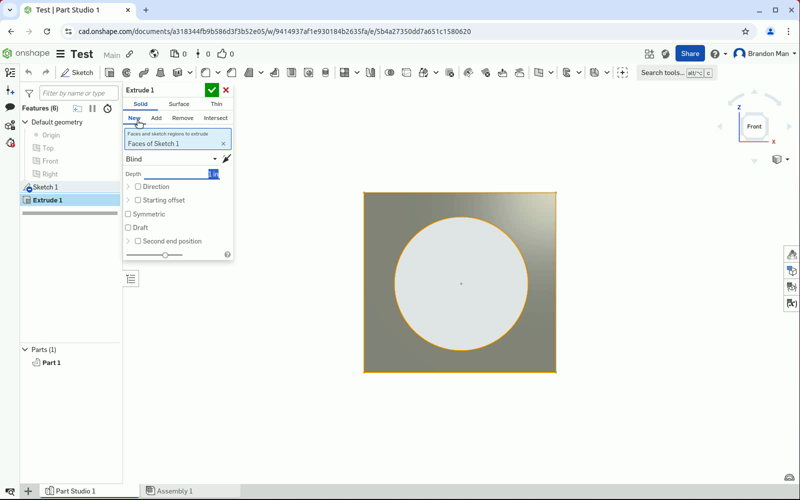
text(11.554)
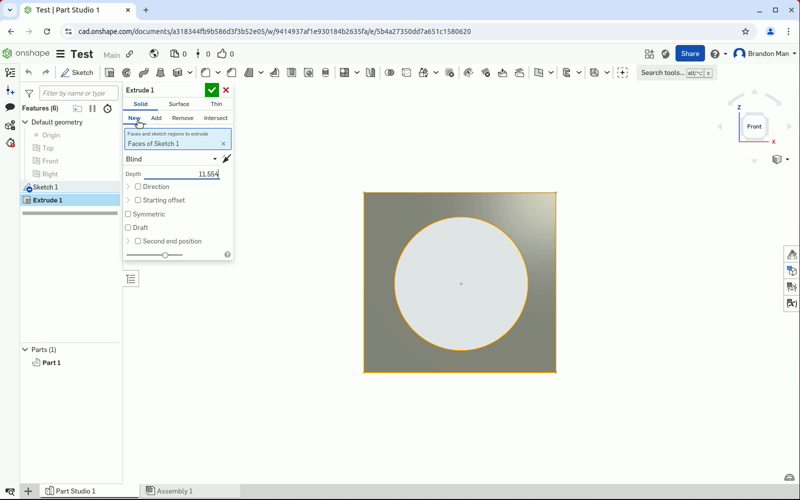
key(enter)
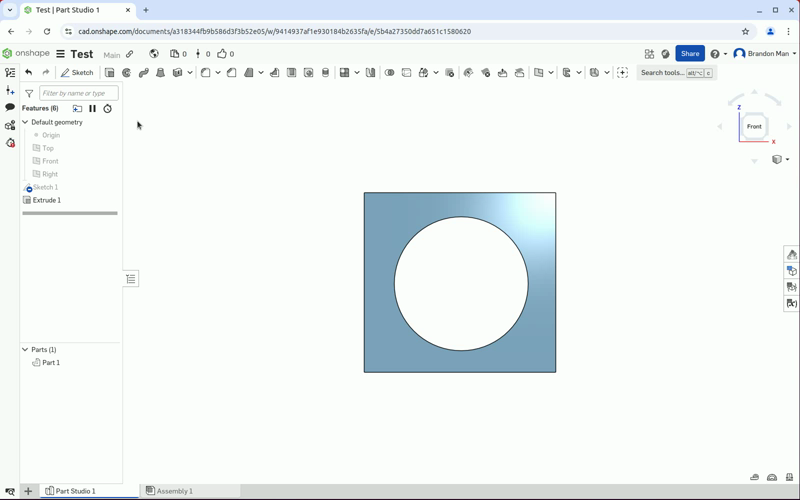
key(shift+h)
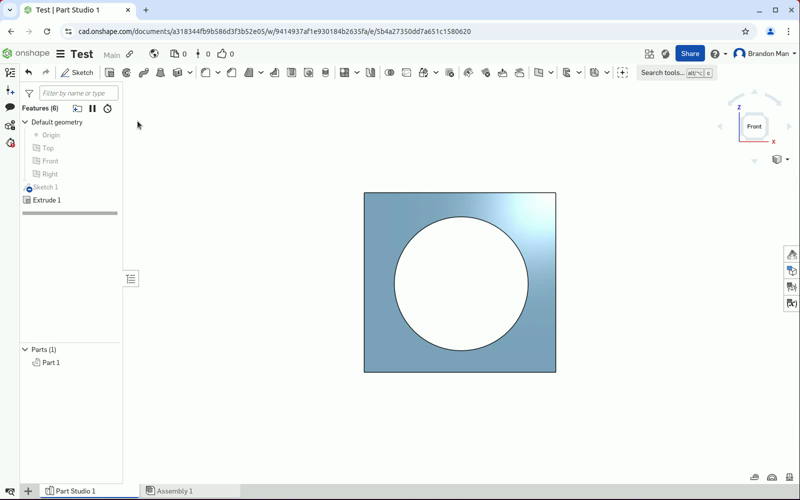
key(shift+h)
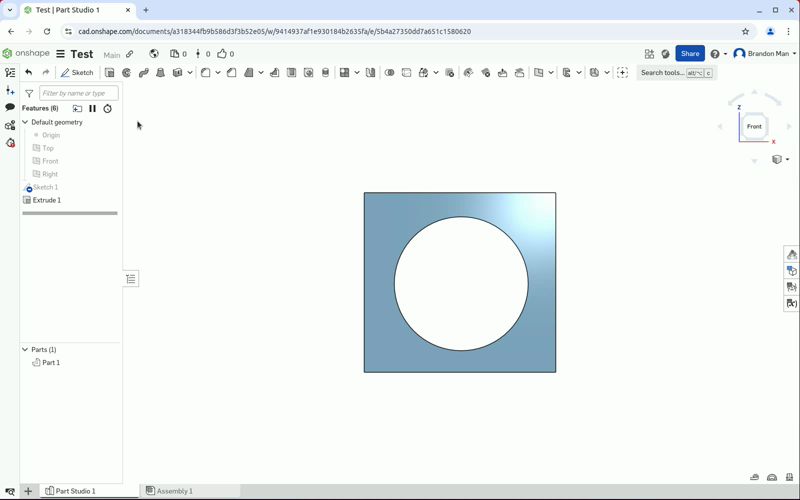
mouse_move(73, 189)
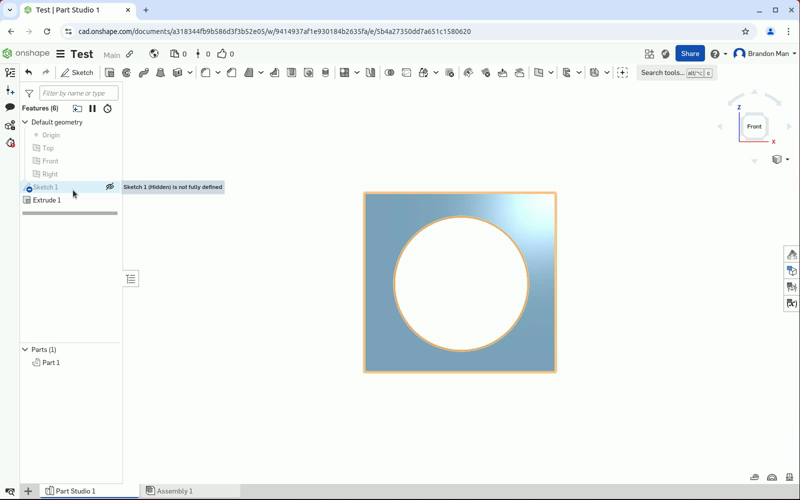
click(73, 189)
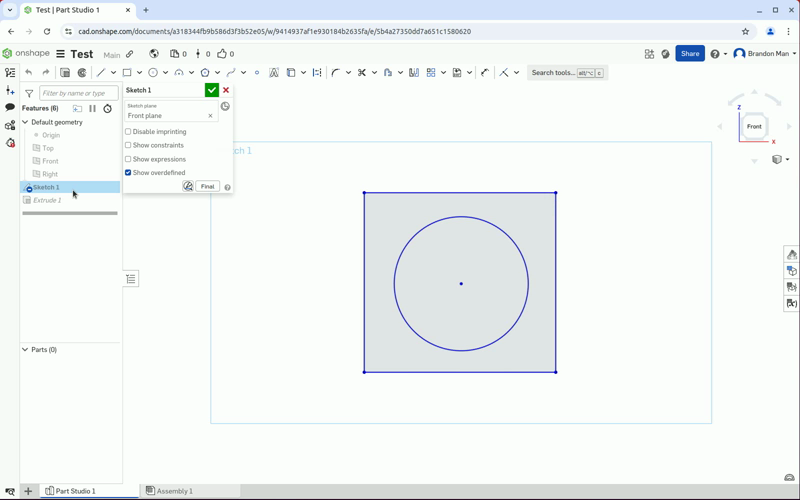
mouse_move(229, 92)
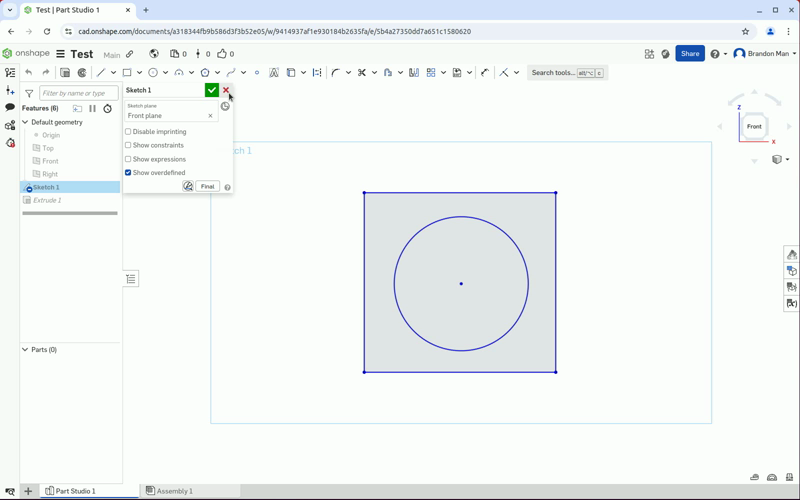
click(229, 92)
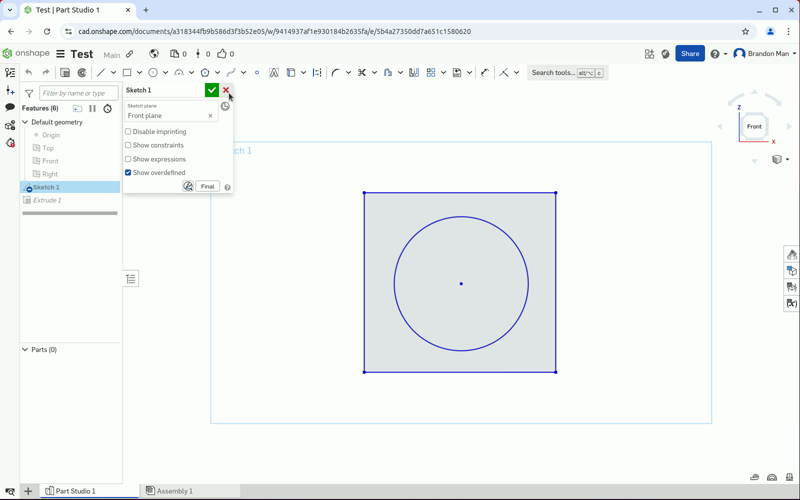
key(shift+s)
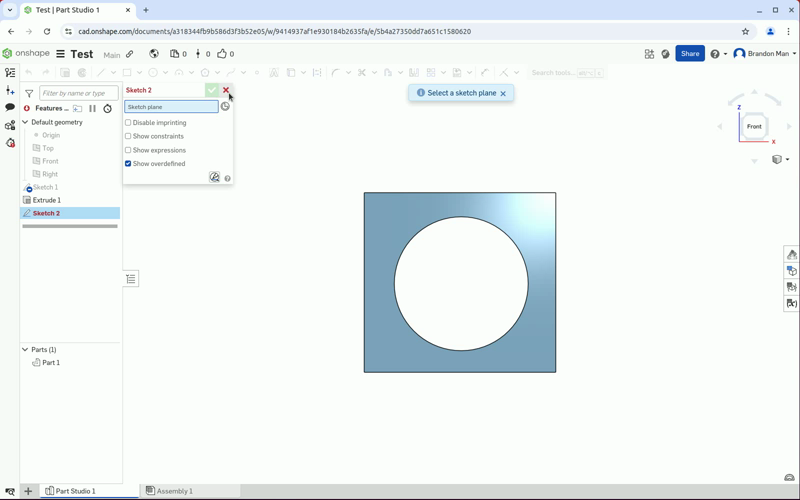
mouse_move(73, 163)
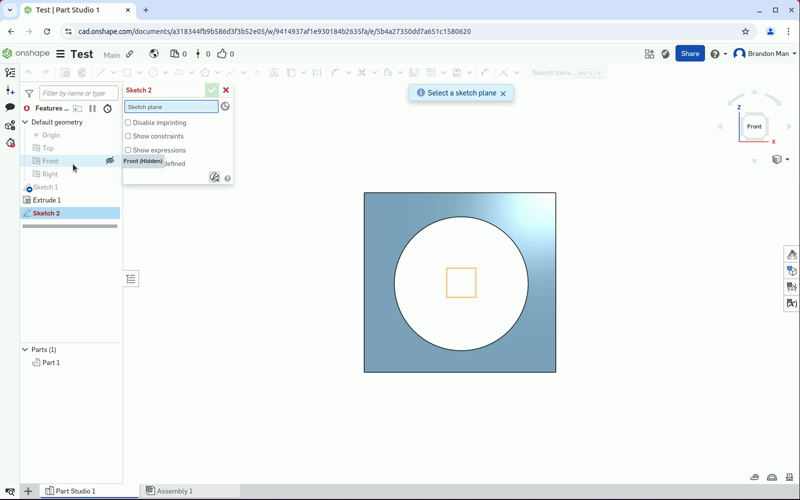
click(73, 163)
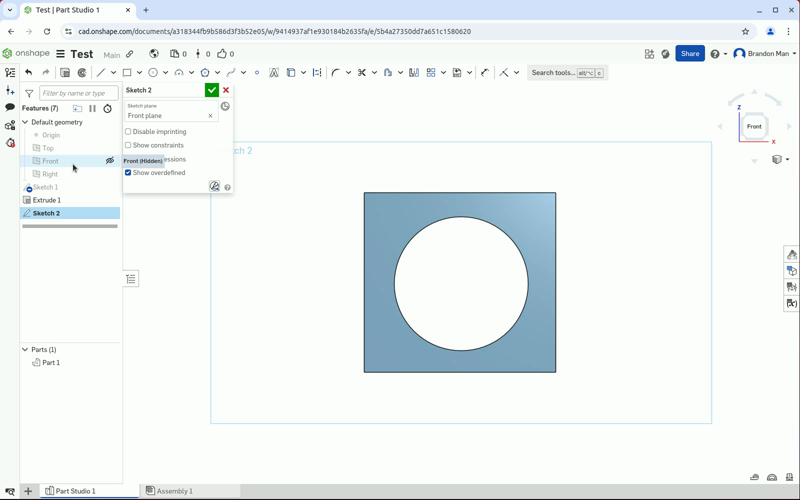
mouse_move(73, 352)
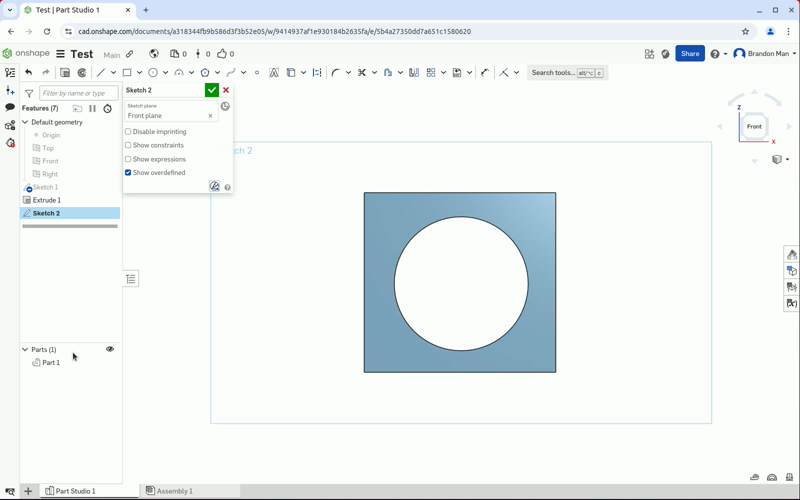
key(y)
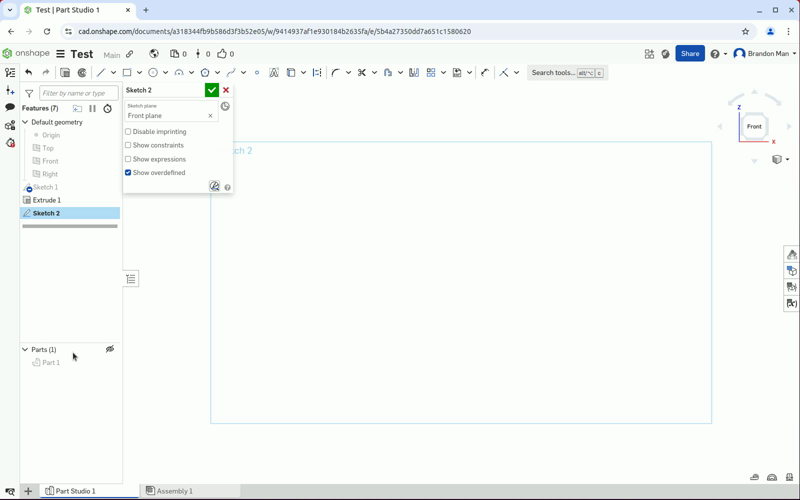
key(c)
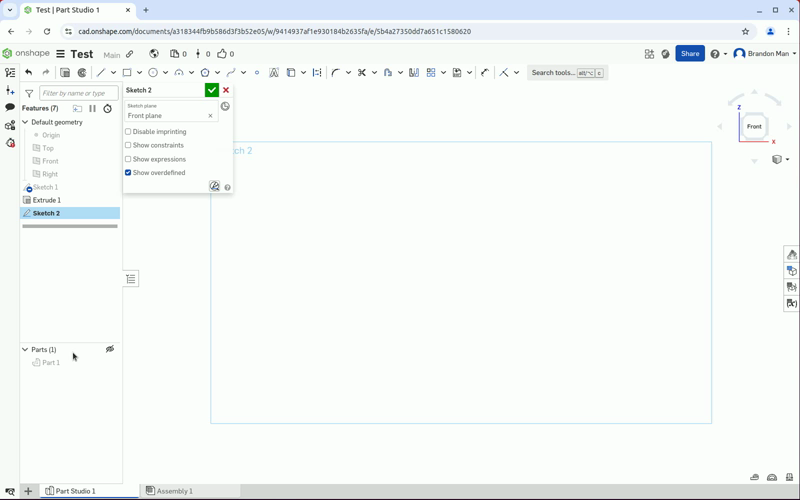
key_down(shift)
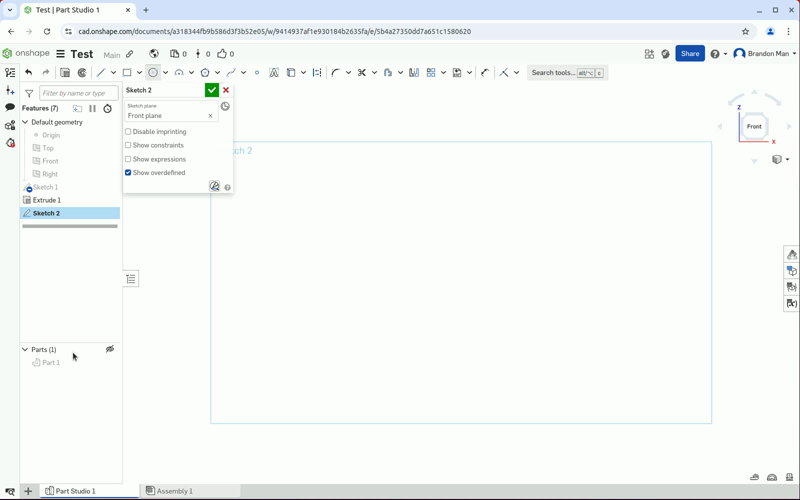
mouse_move(461, 282)
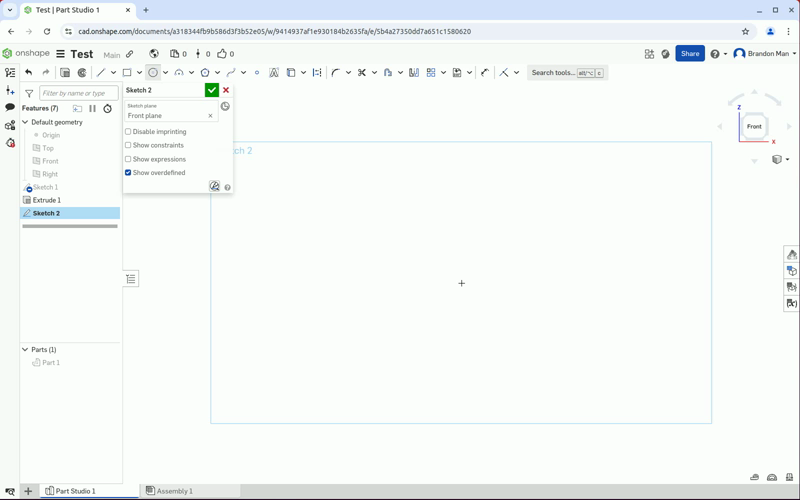
click(461, 282)
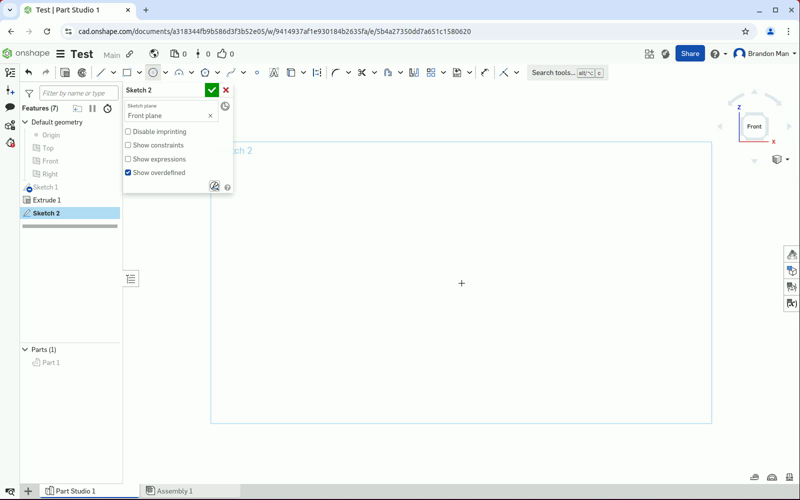
key_up(shift)
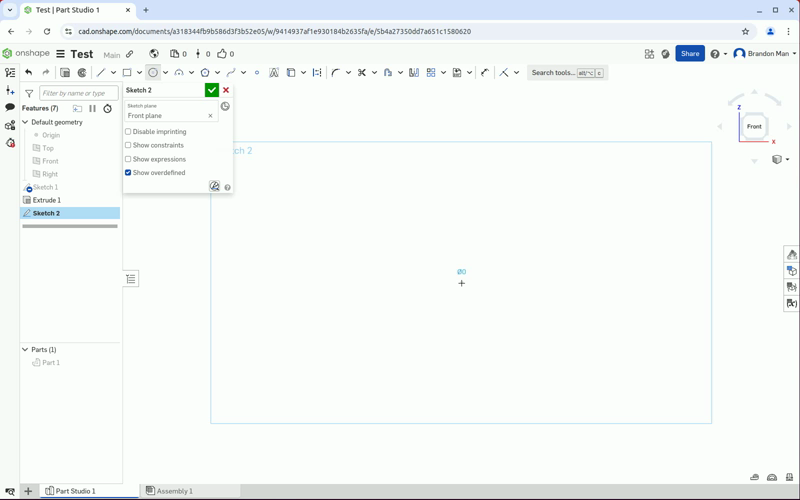
mouse_move(530, 282)
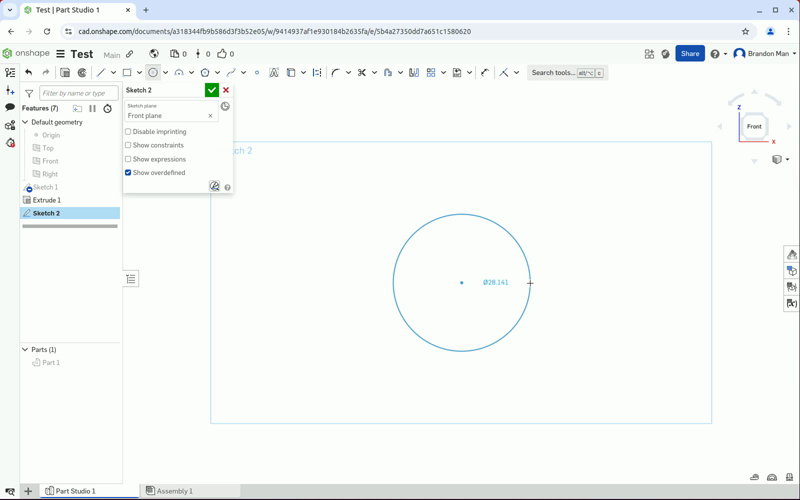
click(530, 282)
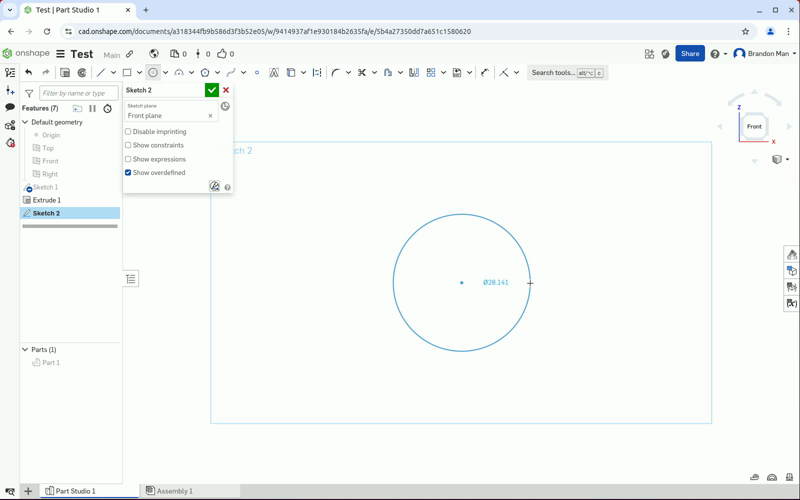
key(esc)
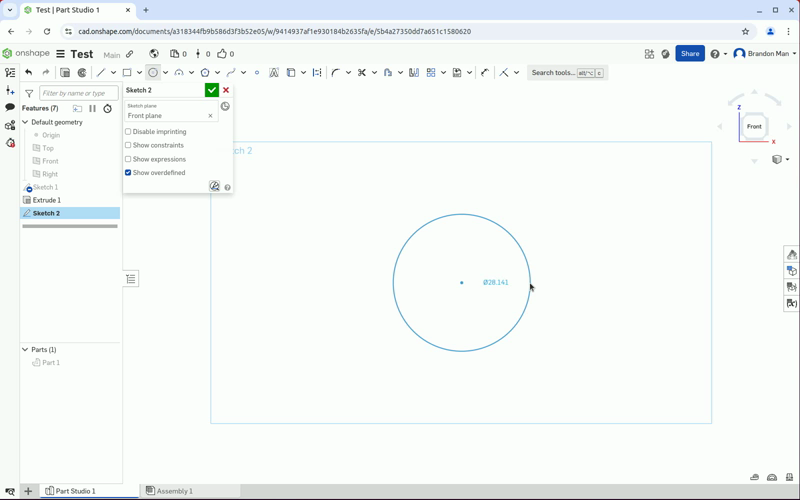
key(c)
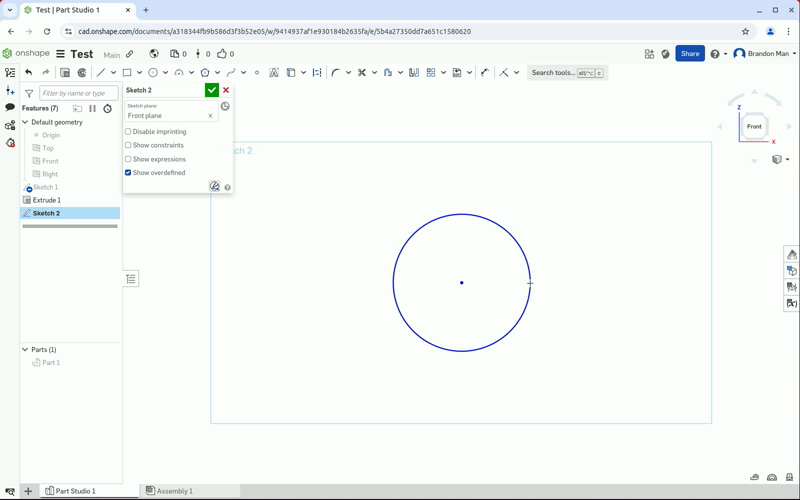
key_down(shift)
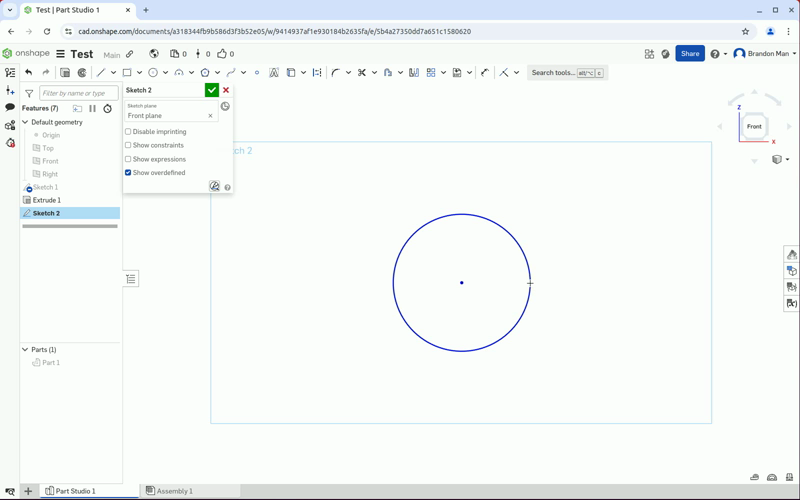
mouse_move(461, 282)
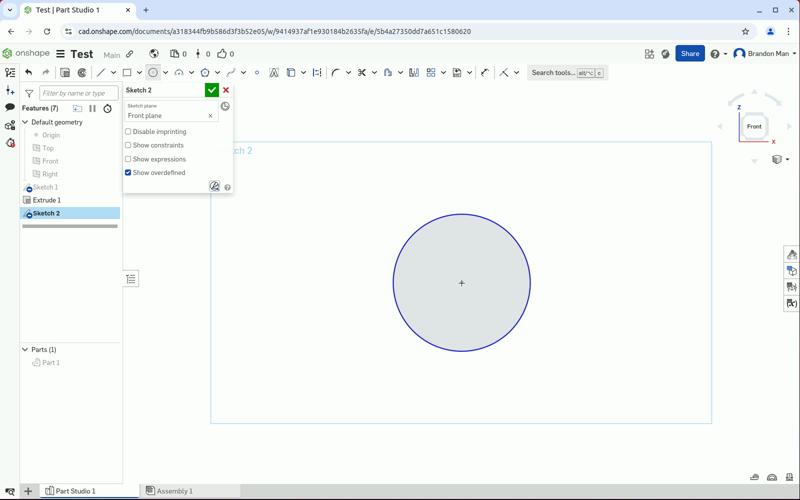
click(461, 282)
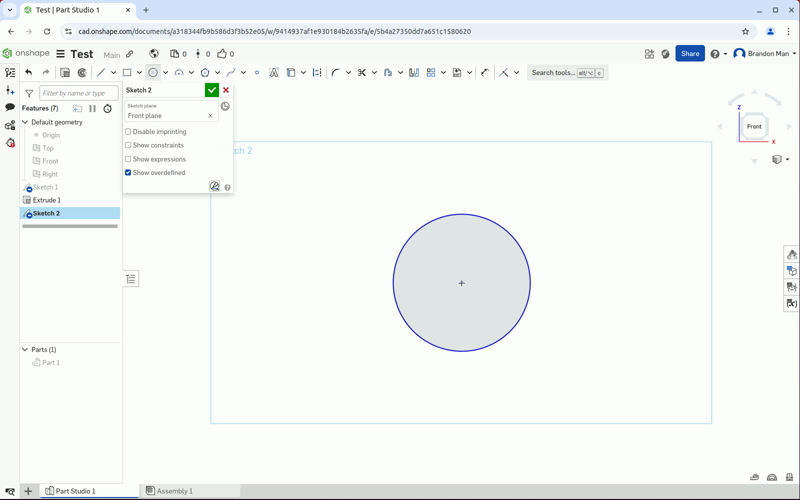
key_up(shift)
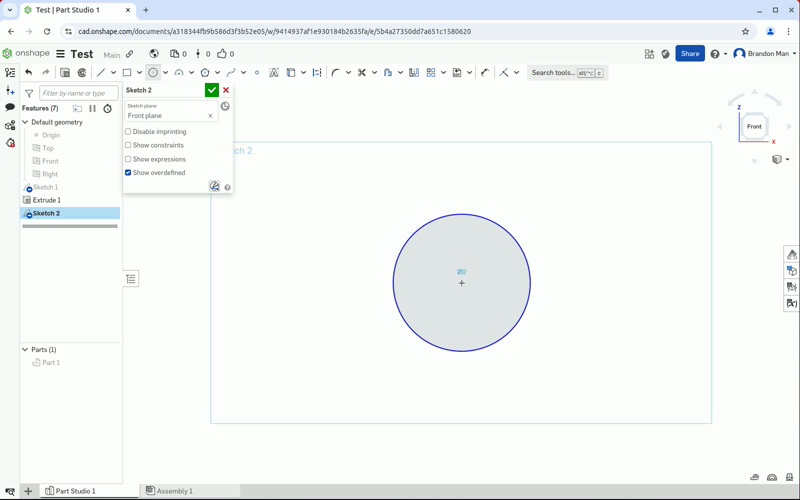
mouse_move(514, 282)
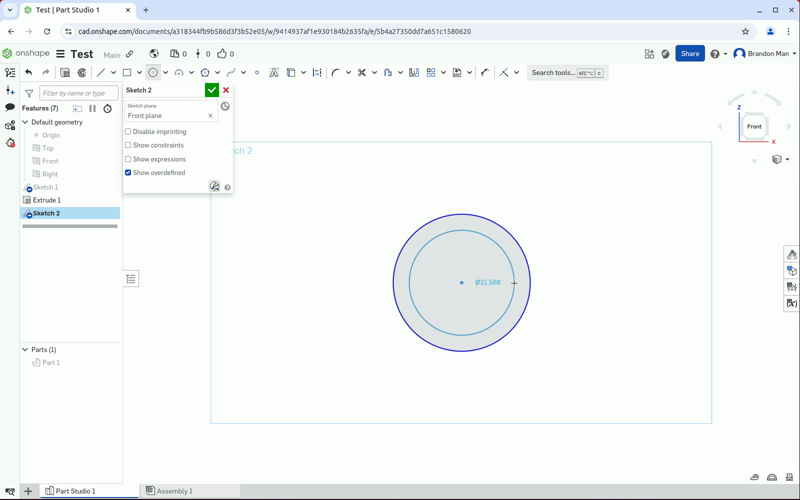
click(514, 282)
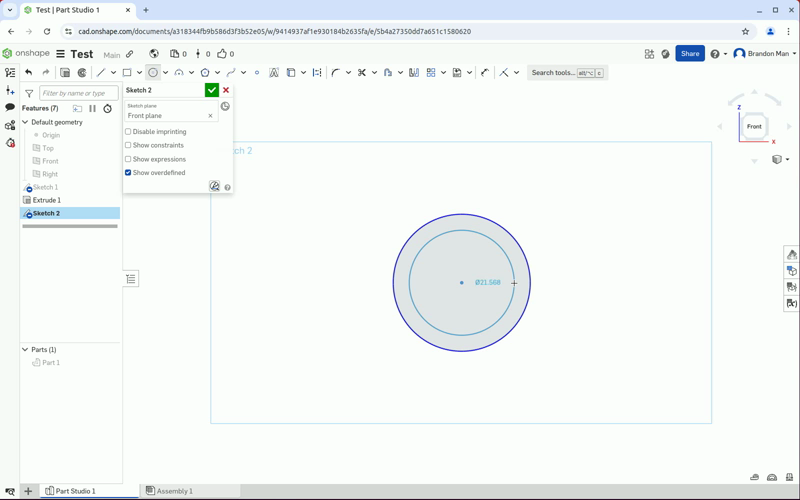
key(esc)
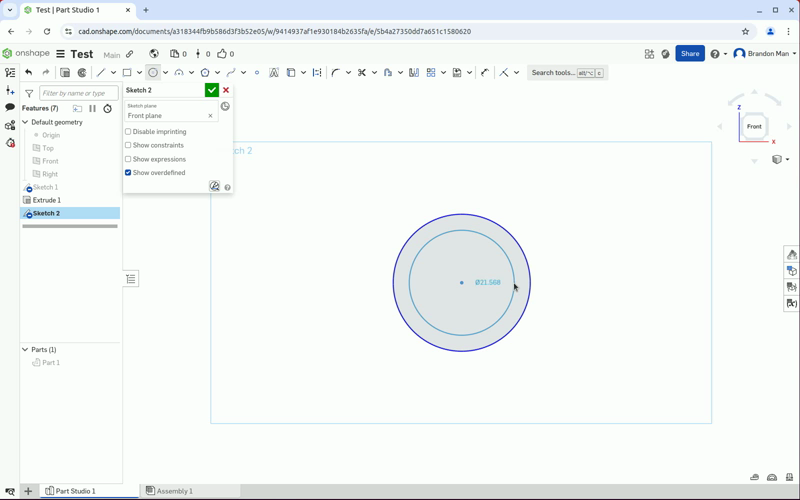
mouse_move(492, 336)
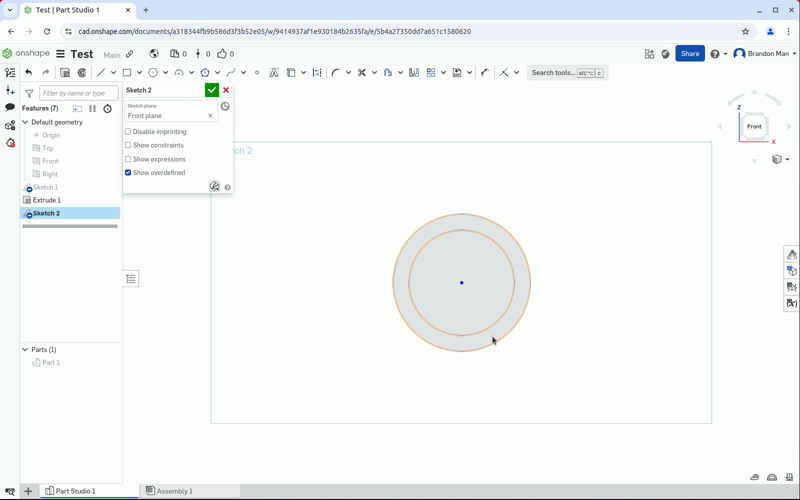
click(492, 336)
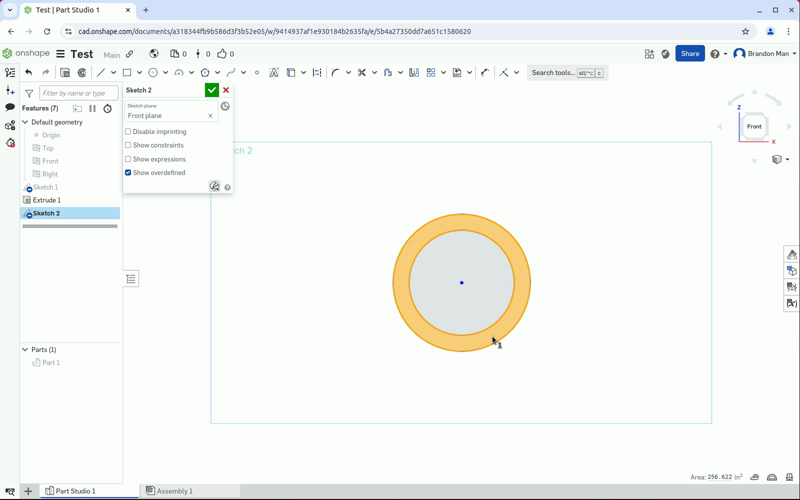
mouse_move(73, 352)
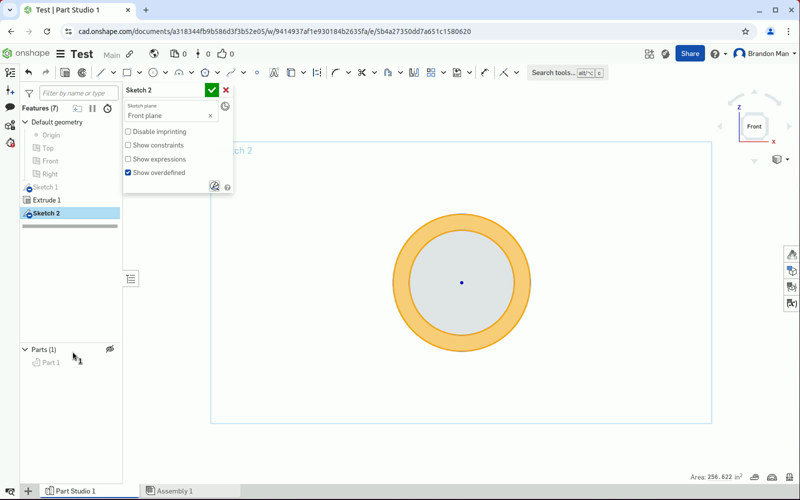
key(shift+y)
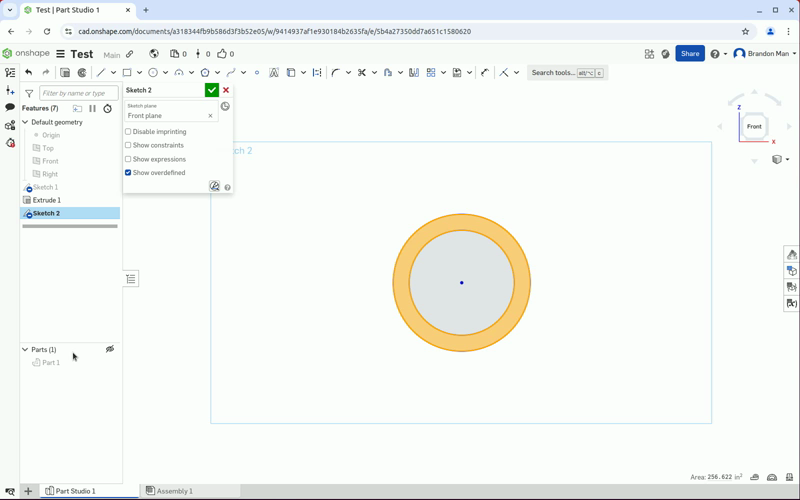
key(shift+e)
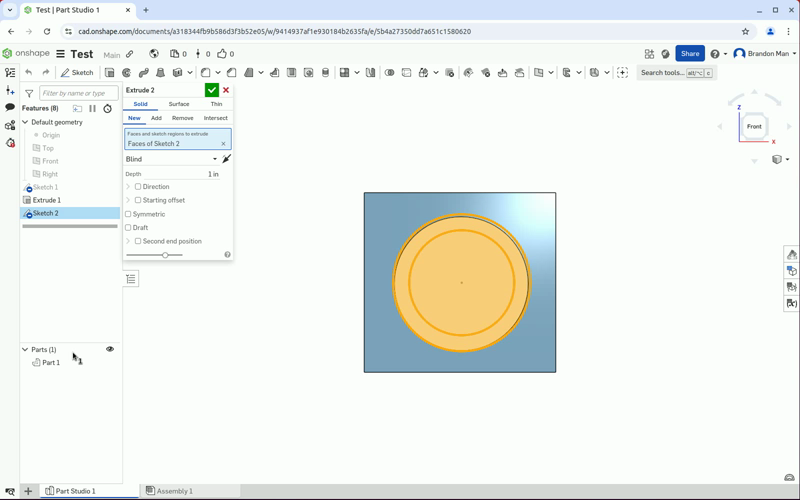
mouse_move(143, 106)
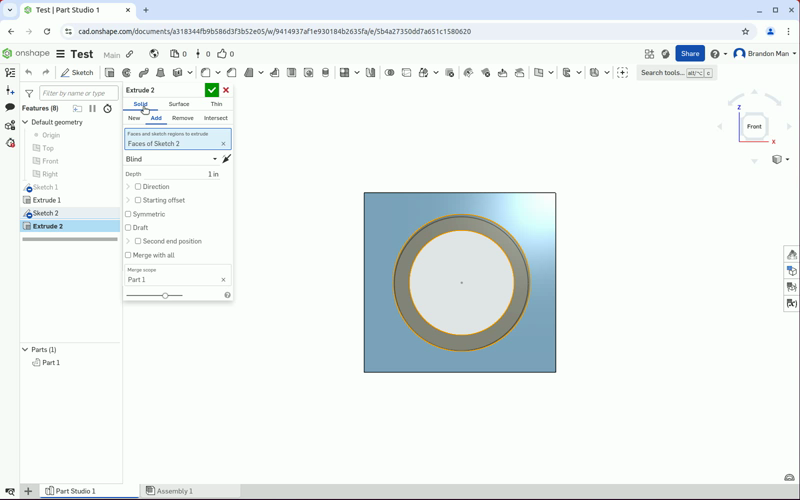
click(143, 106)
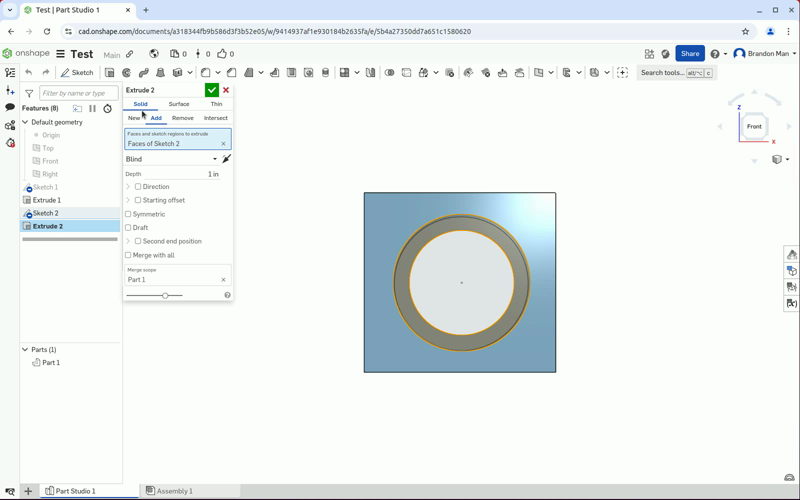
mouse_move(137, 120)
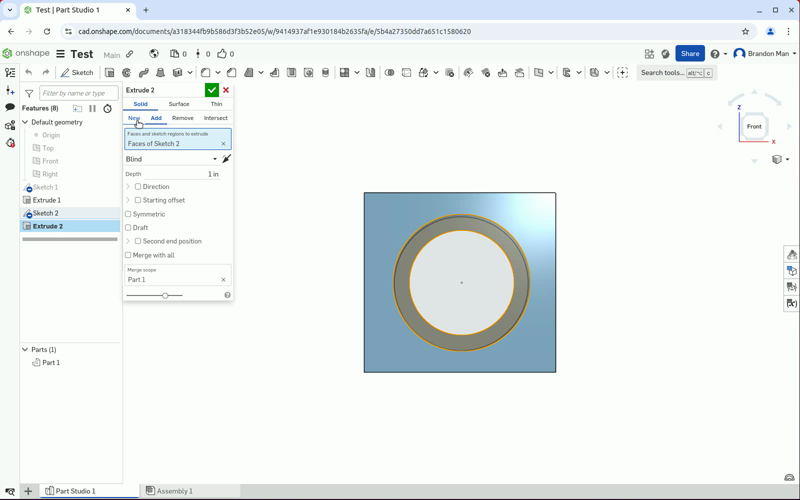
click(137, 120)
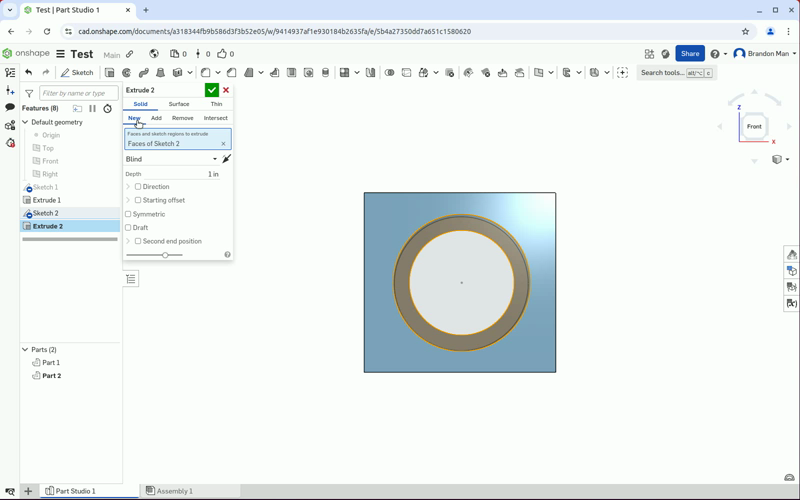
key(tab, 4)
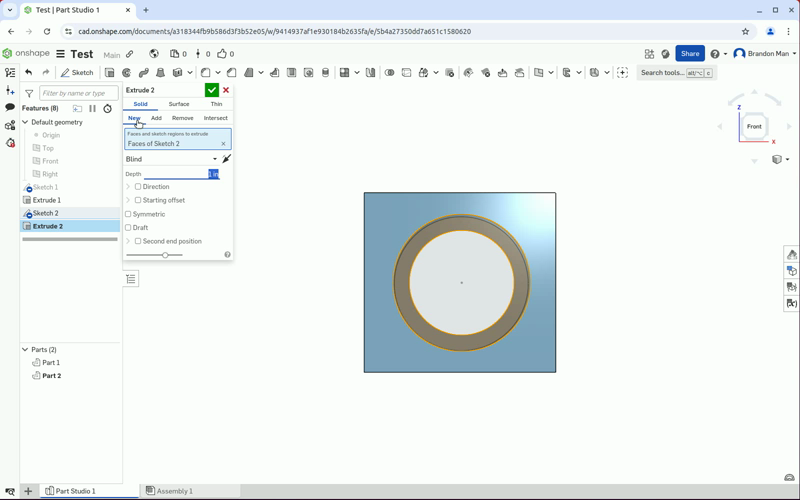
text(23.108)
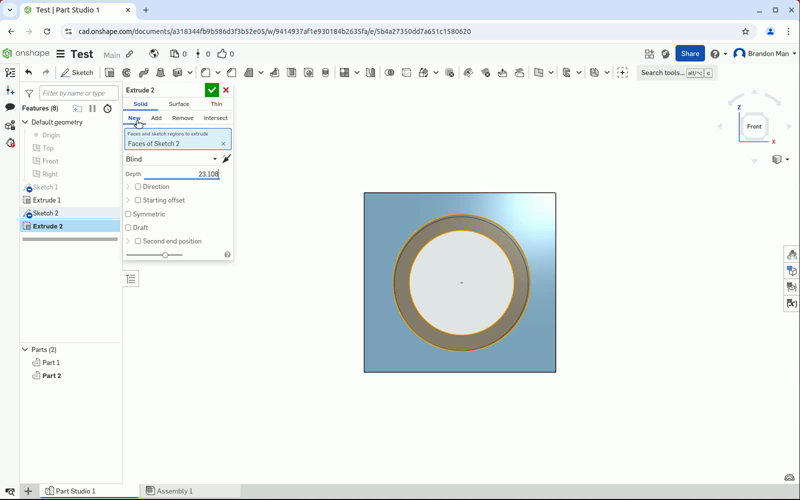
key(enter)
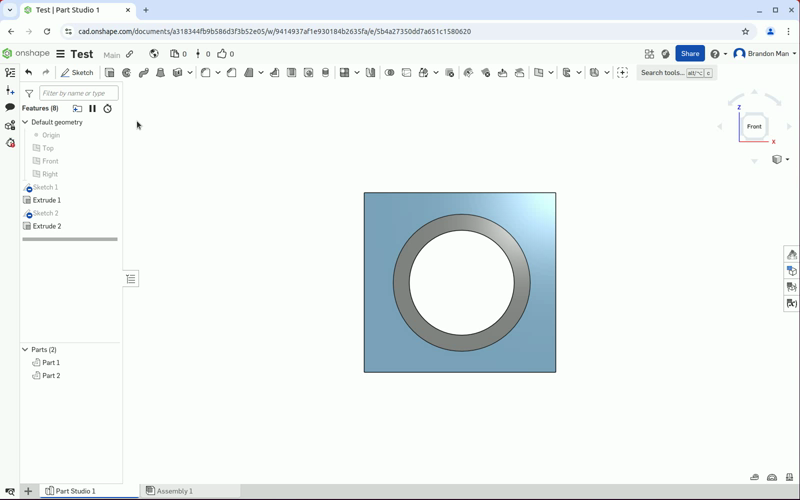
key(shift+h)
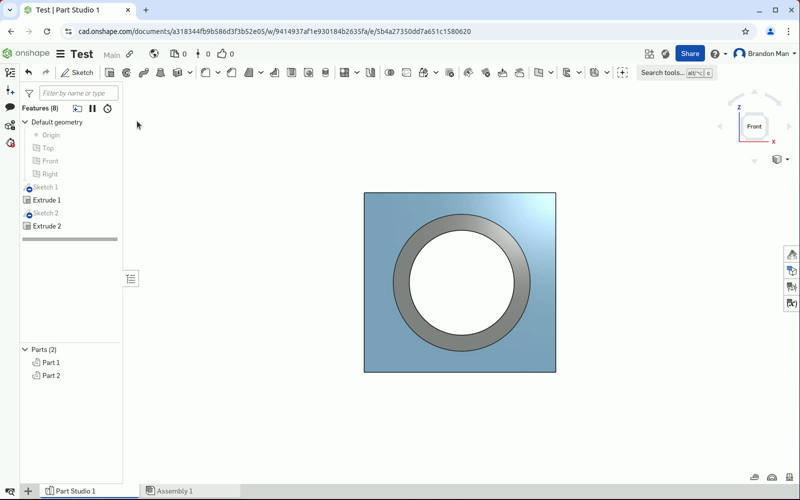
key(shift+h)
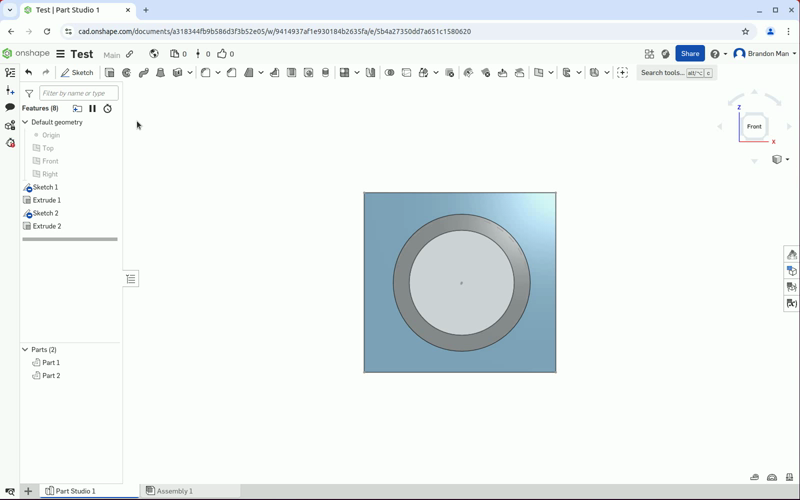
key(shift+7)
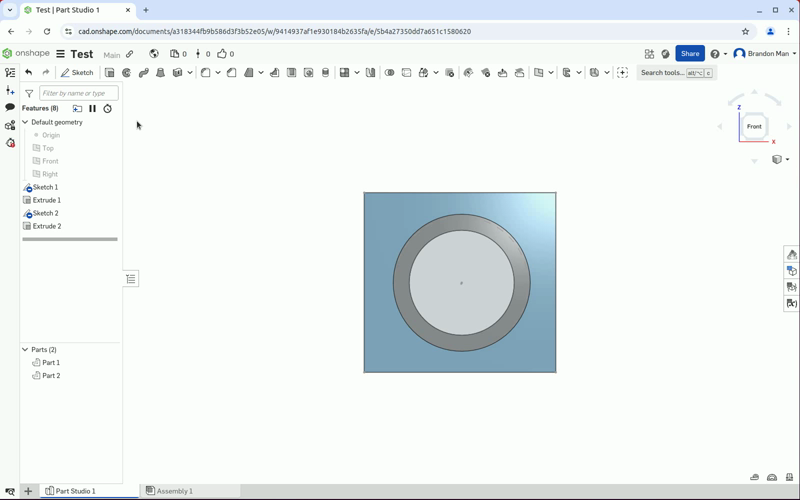
key(left, 2)
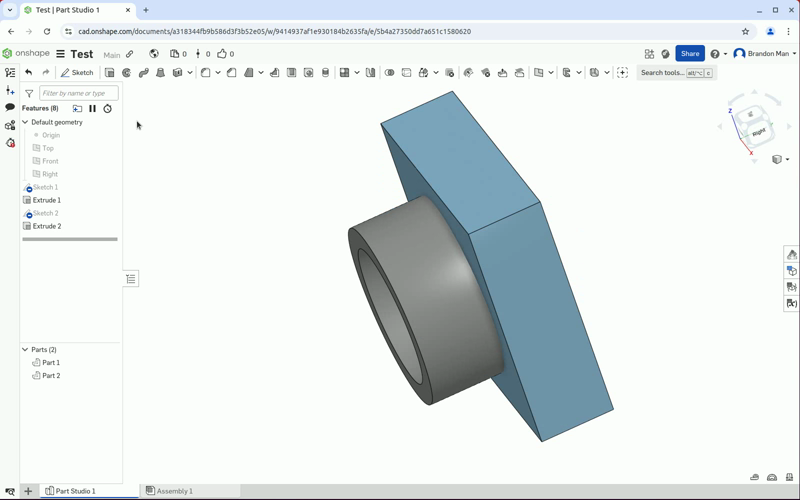
key(down, 2)
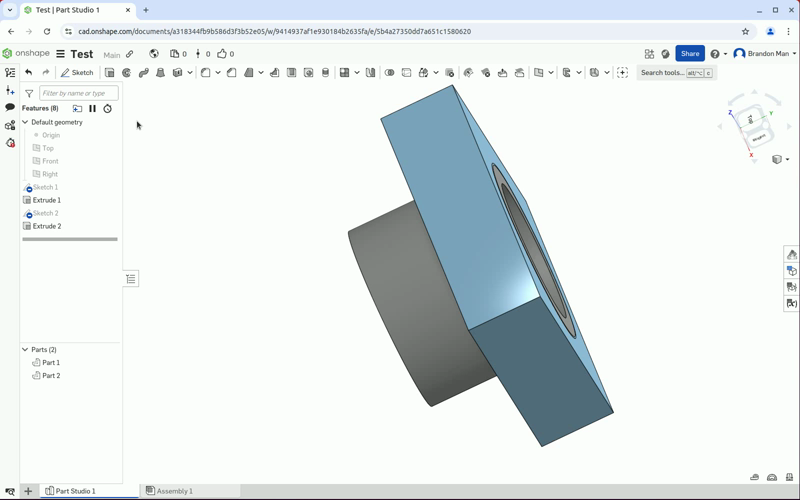
key(up, 2)
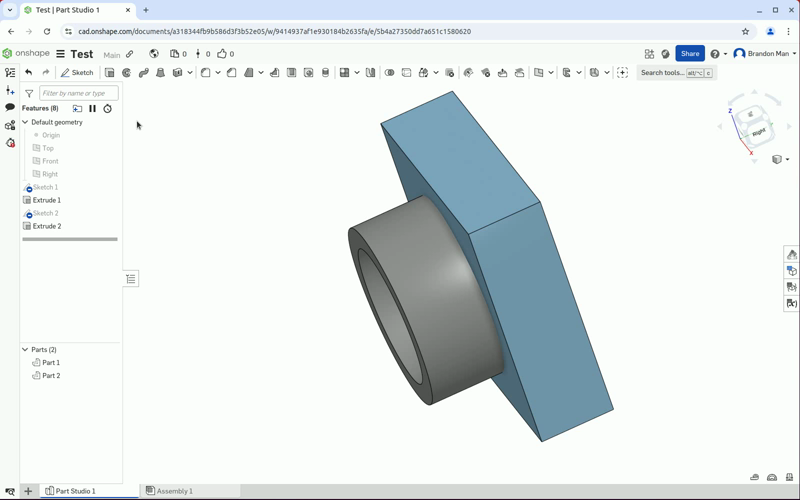
key(right, 2)
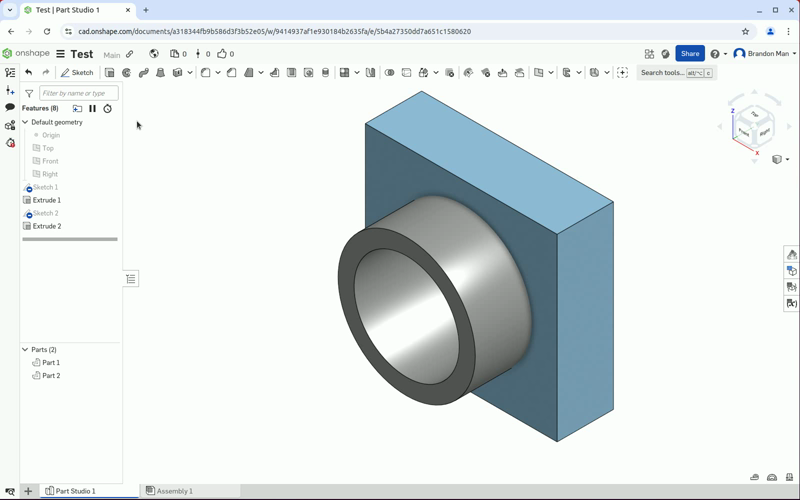
mouse_move(73, 189)
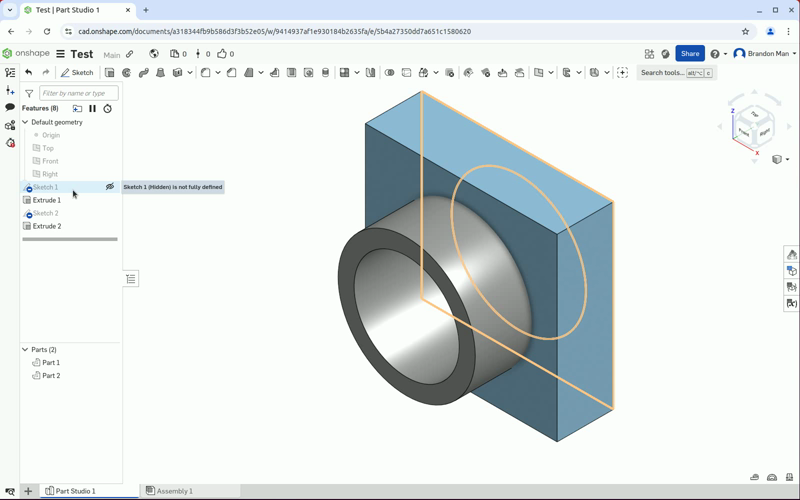
click(73, 189)